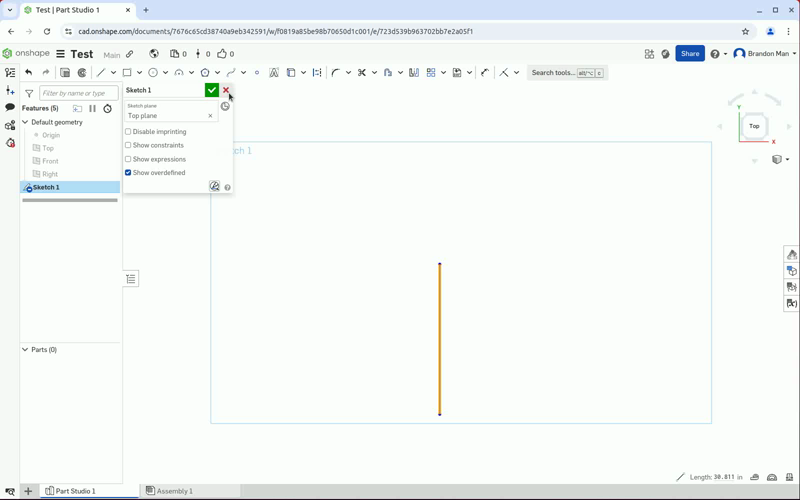
key(shift+h)
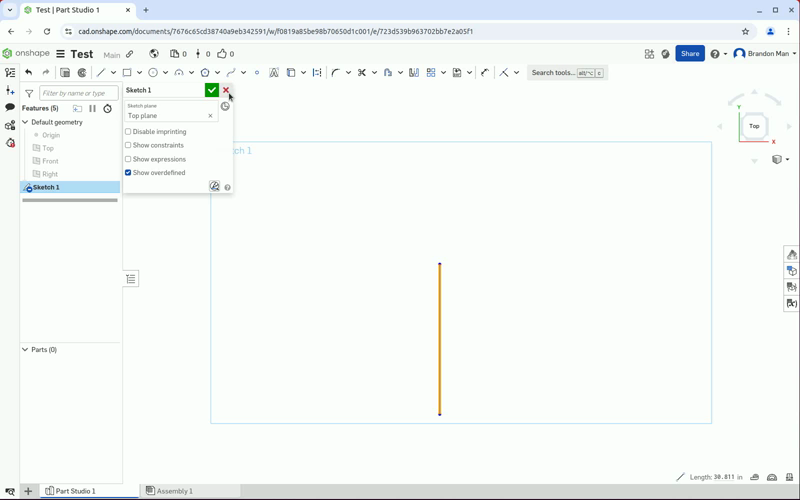
key(shift+s)
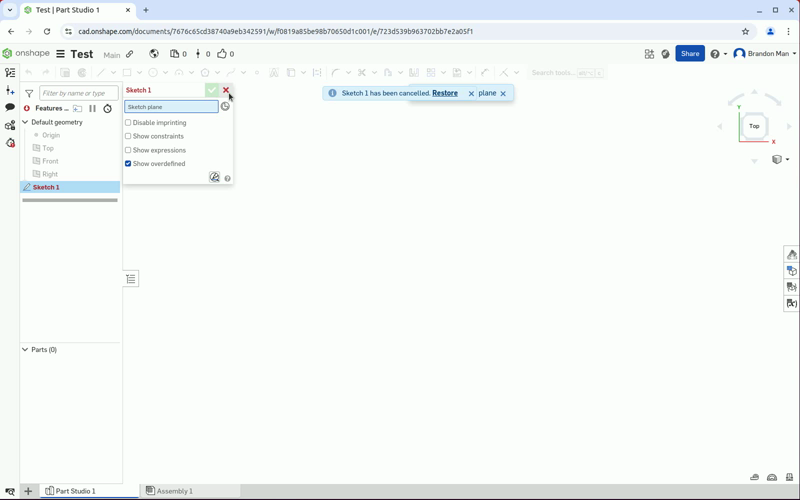
mouse_move(73, 150)
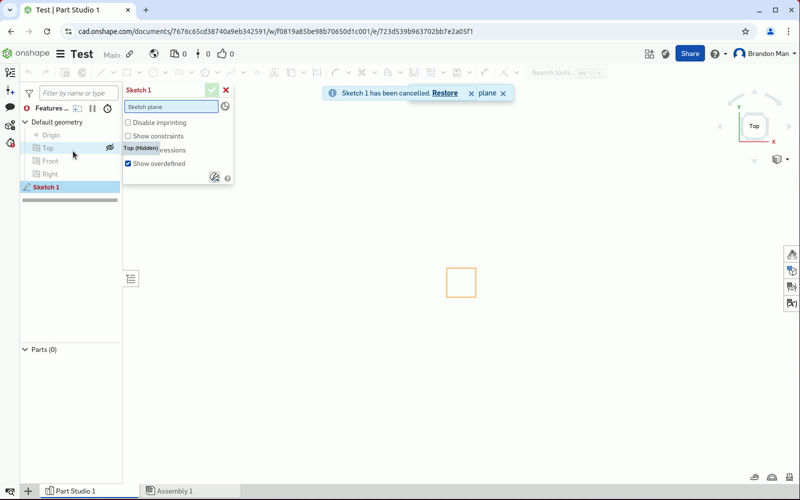
click(73, 150)
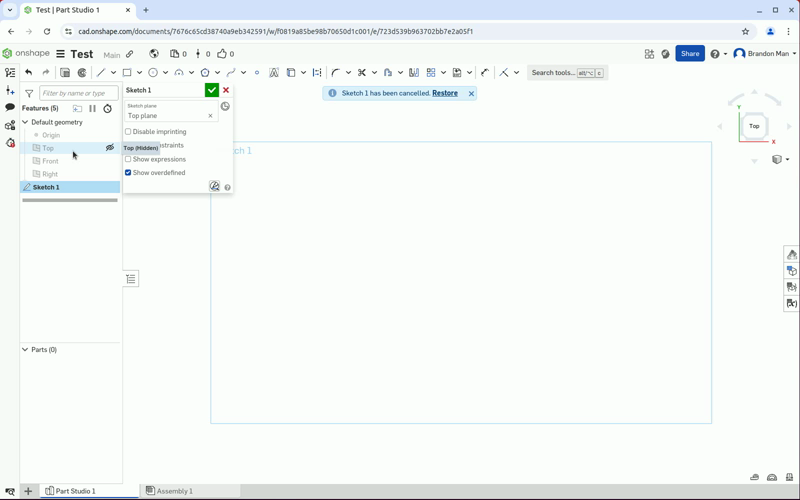
mouse_move(73, 352)
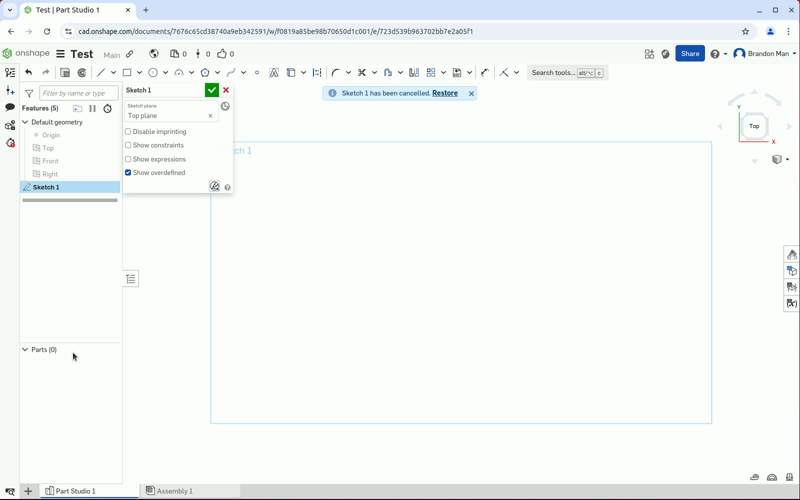
key(y)
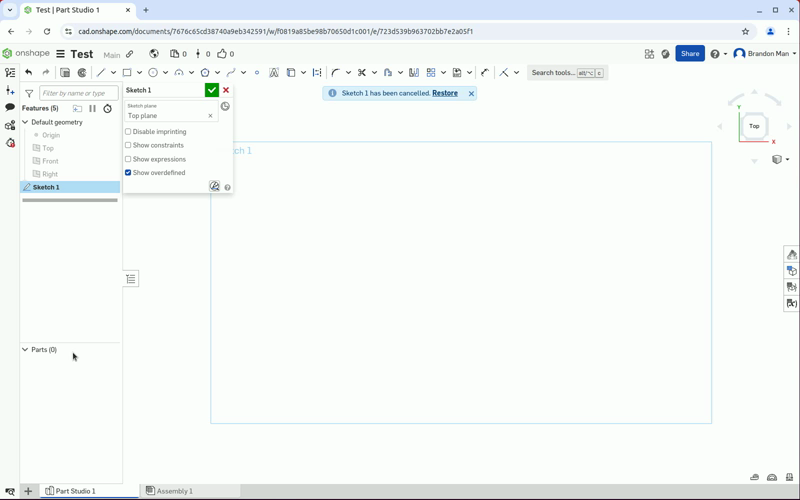
key(l)
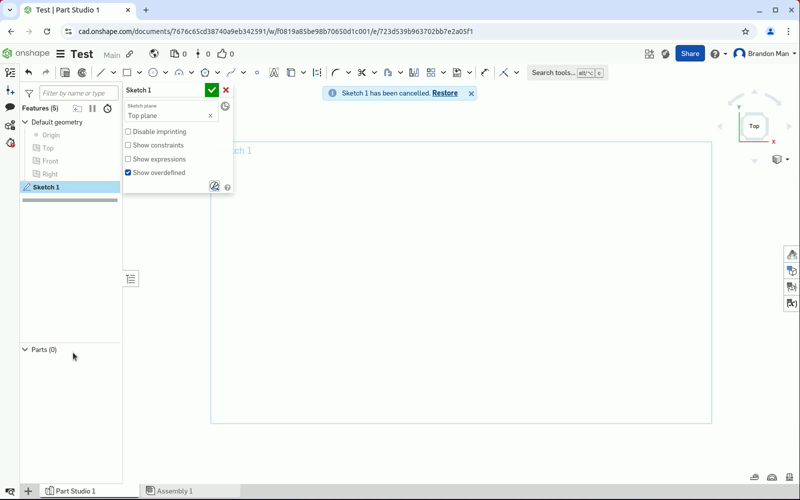
key_down(shift)
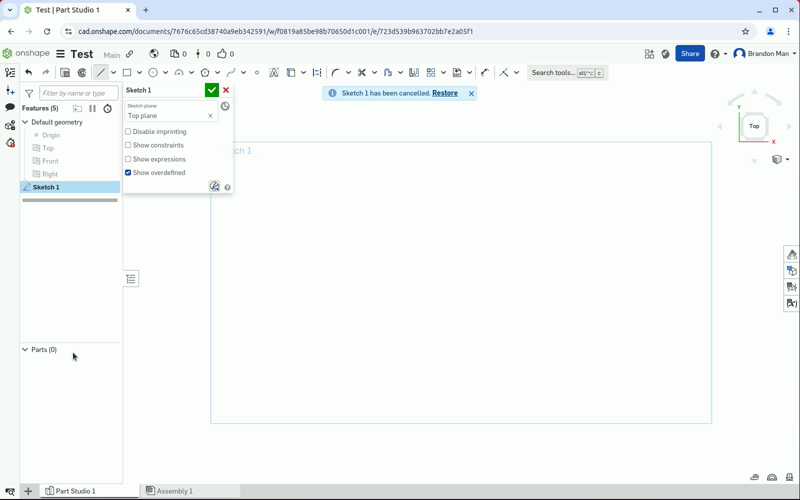
mouse_move(430, 315)
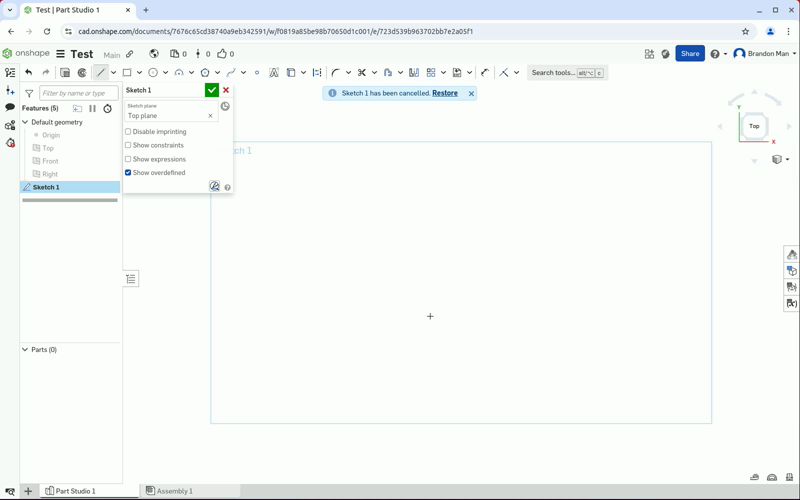
click(430, 315)
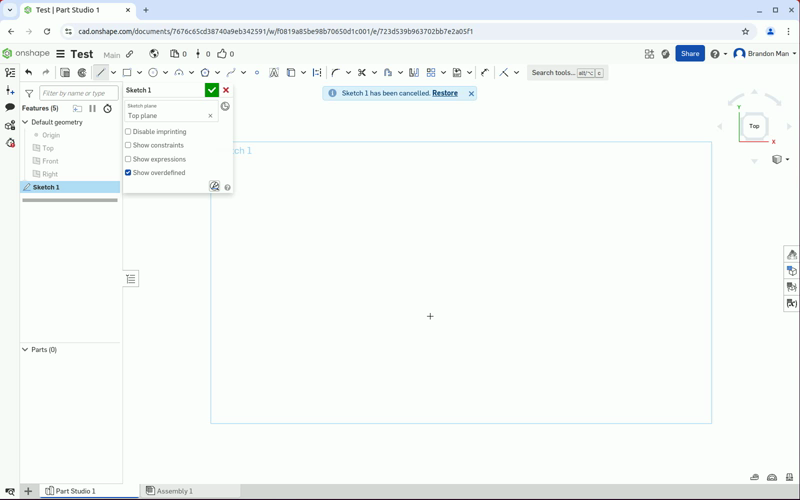
key_up(shift)
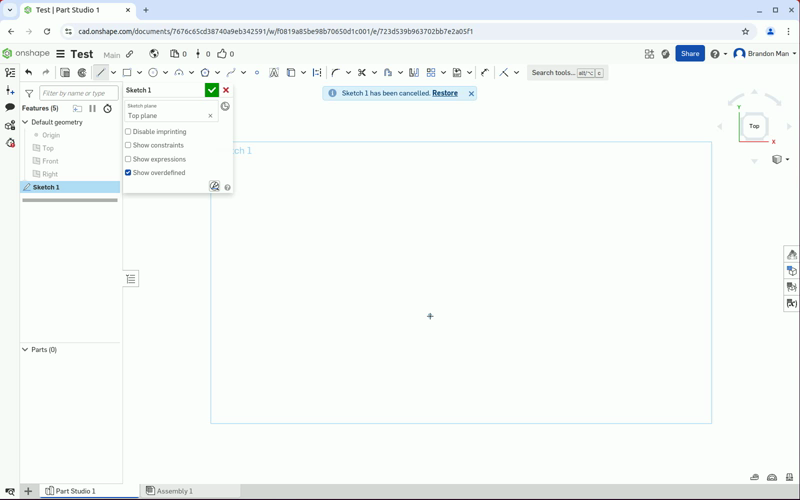
key_down(shift)
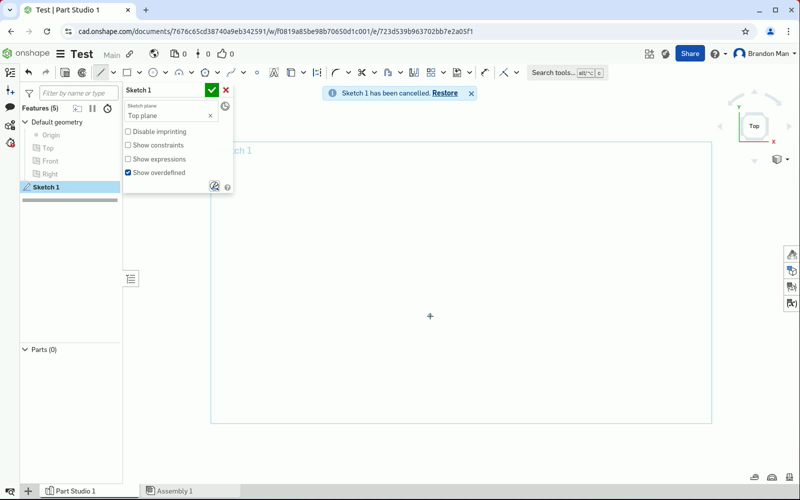
mouse_move(490, 315)
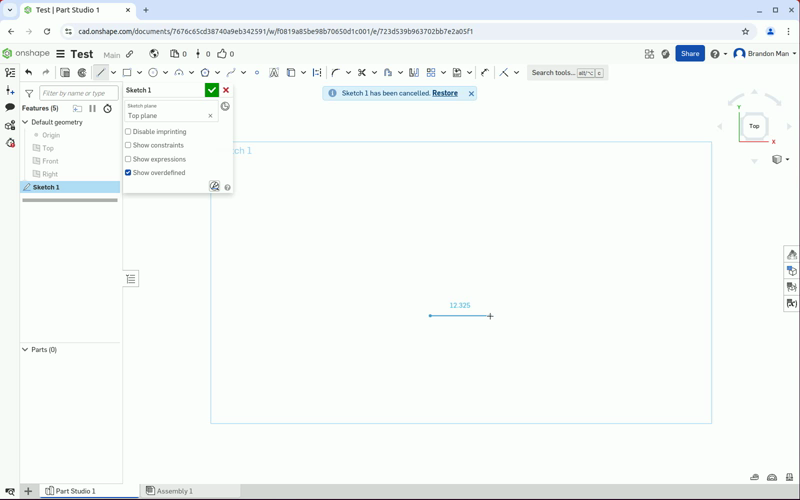
click(490, 315)
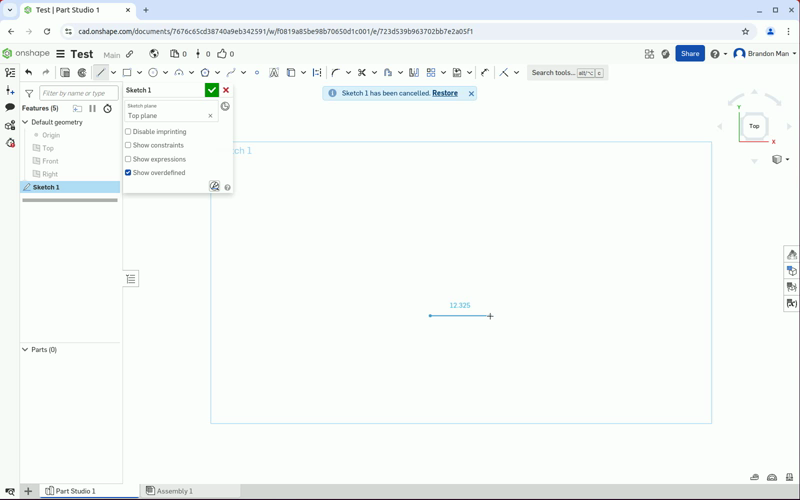
key_up(shift)
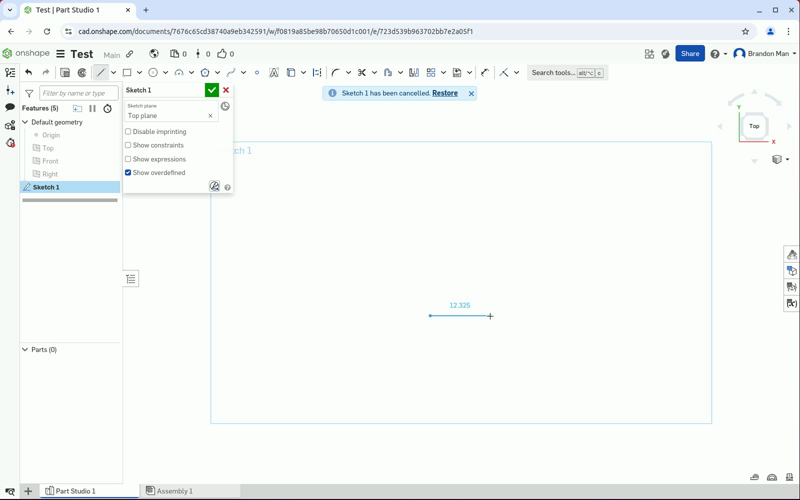
key_down(shift)
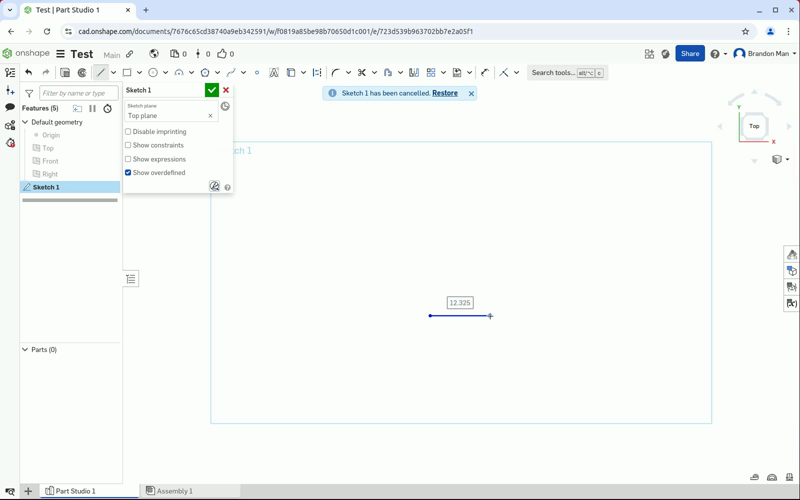
mouse_move(490, 234)
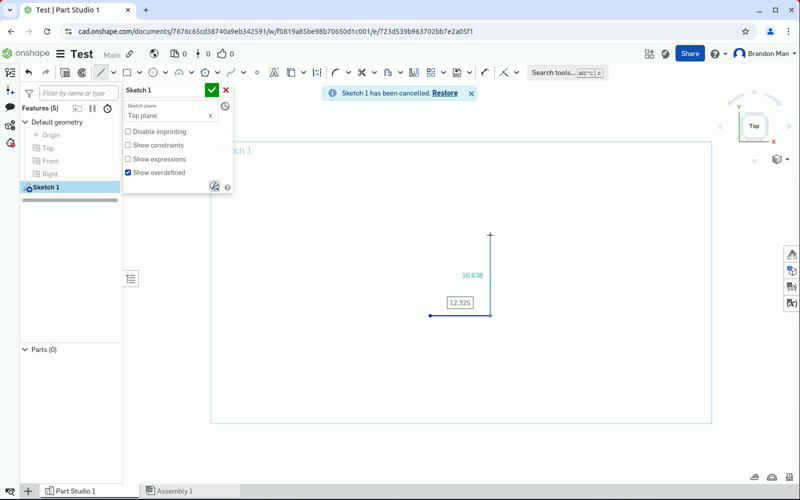
click(490, 234)
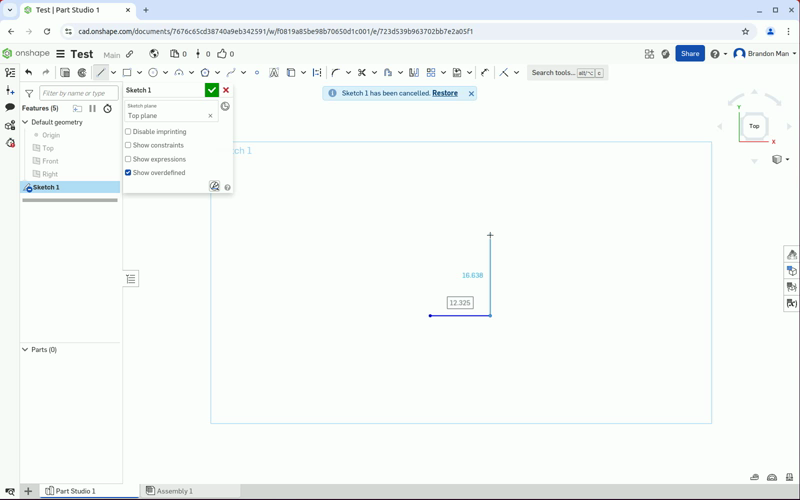
key_up(shift)
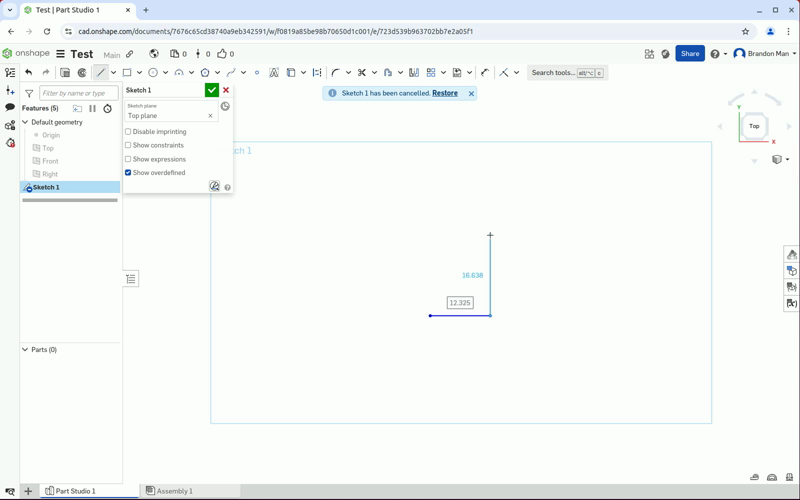
key_down(shift)
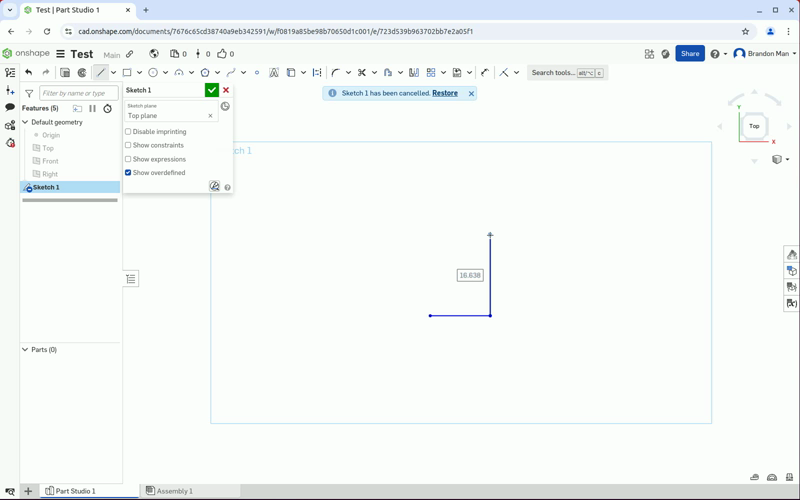
mouse_move(430, 234)
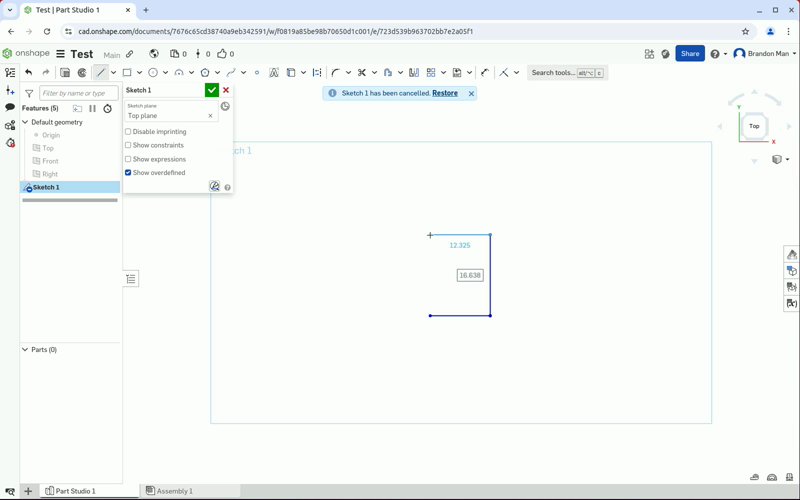
click(430, 234)
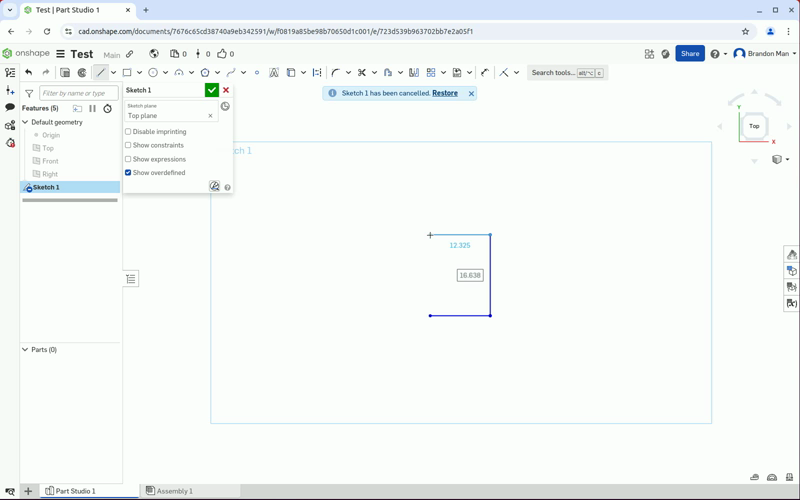
key_up(shift)
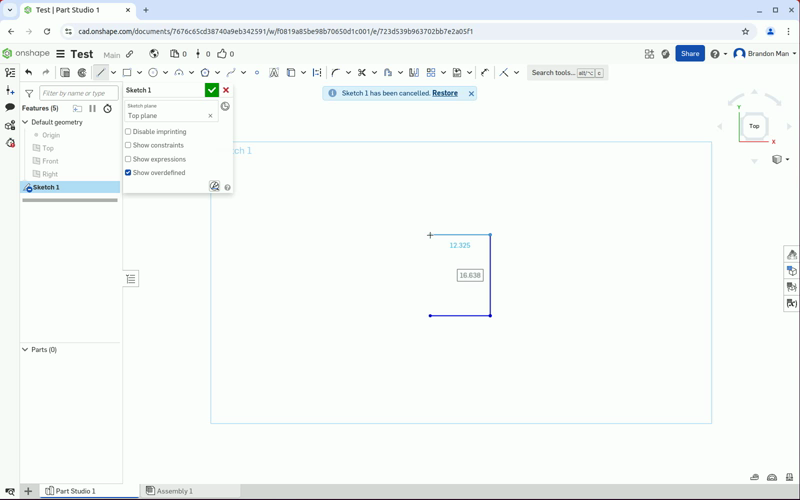
key_down(shift)
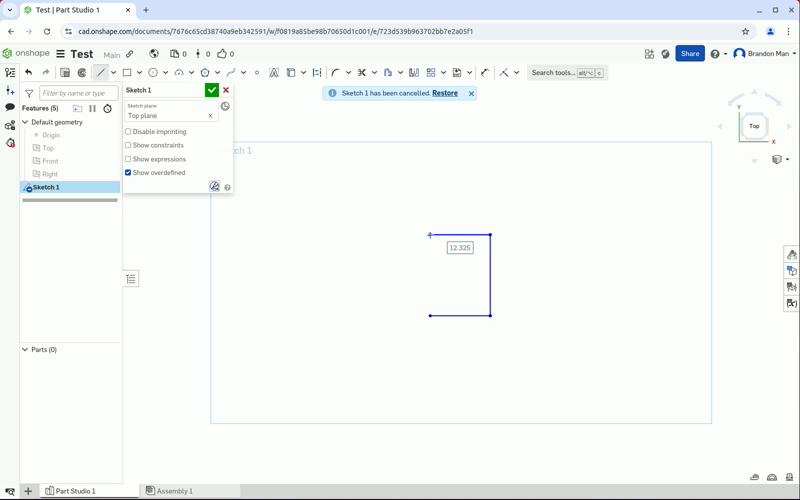
mouse_move(430, 315)
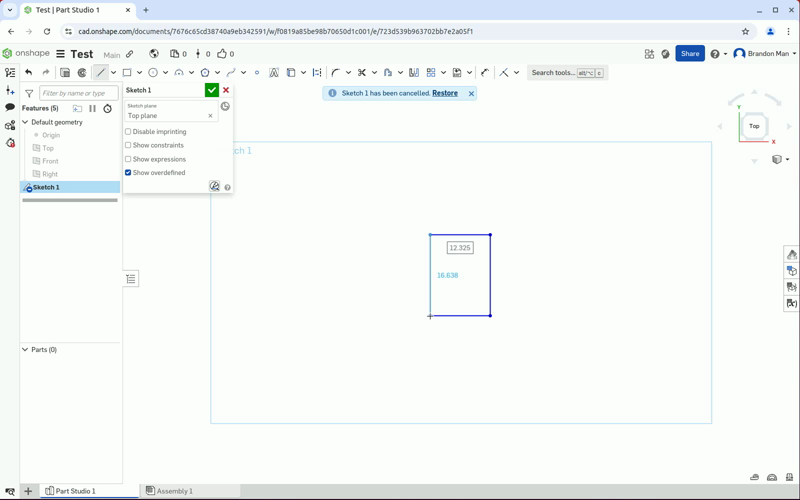
key_up(shift)
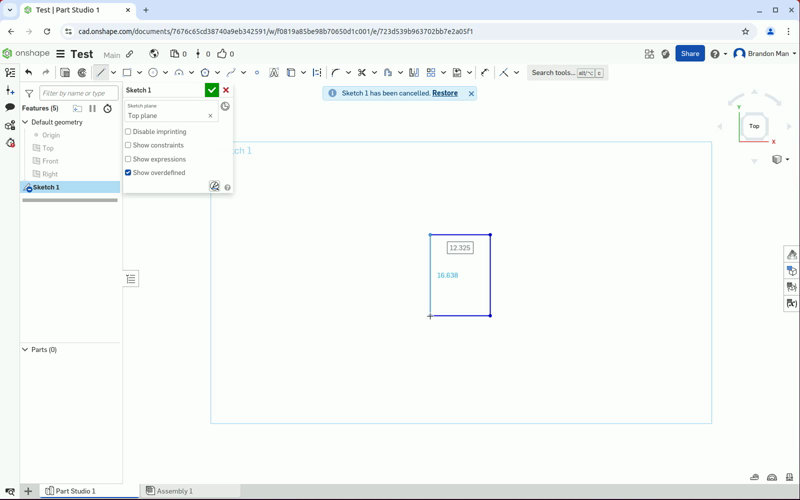
click(430, 315)
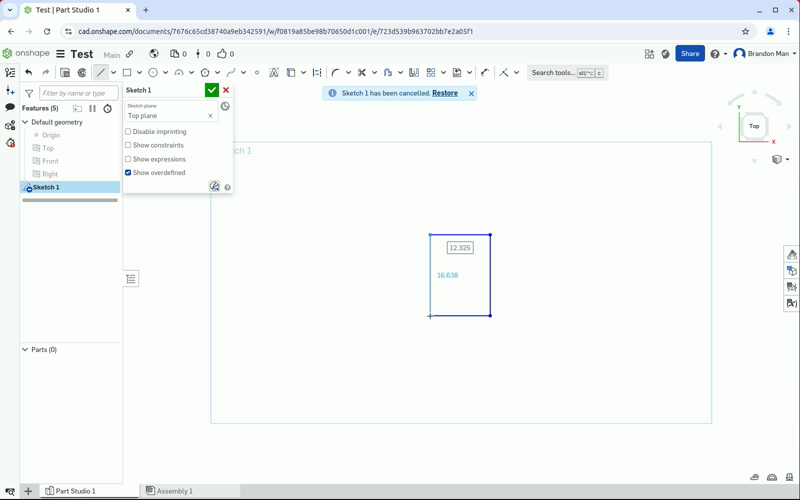
key(esc)
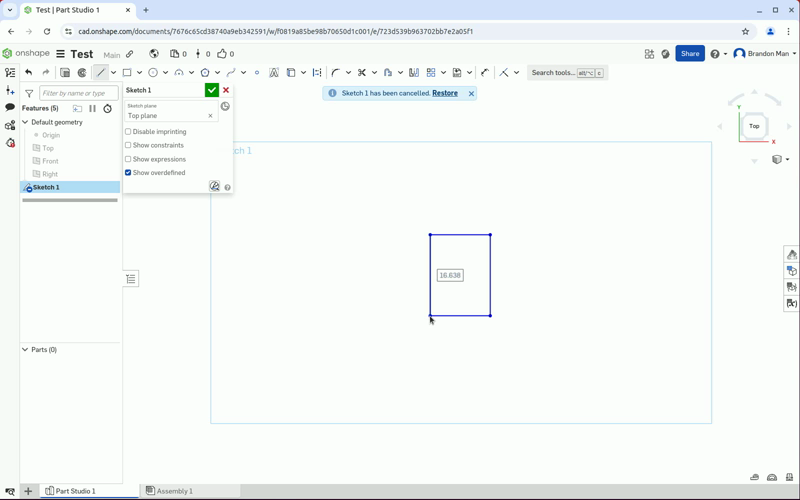
mouse_move(452, 241)
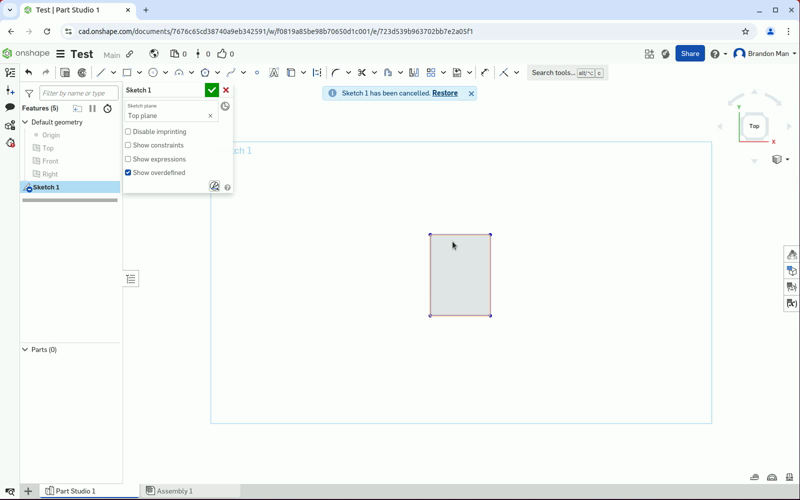
click(452, 241)
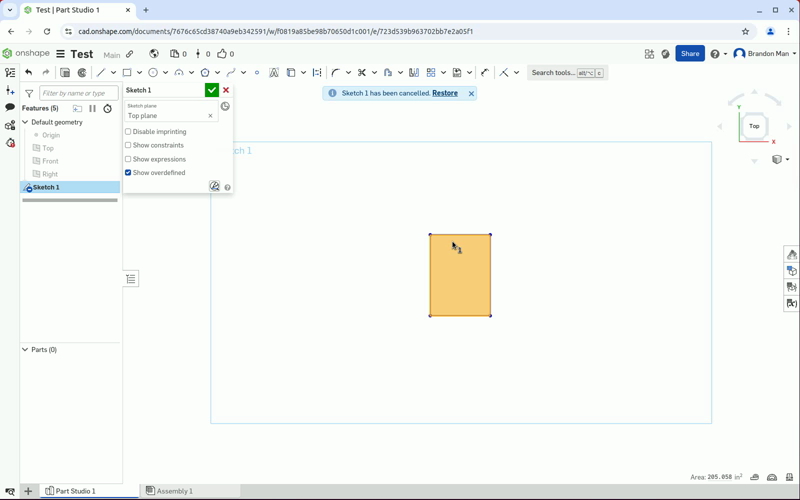
mouse_move(73, 352)
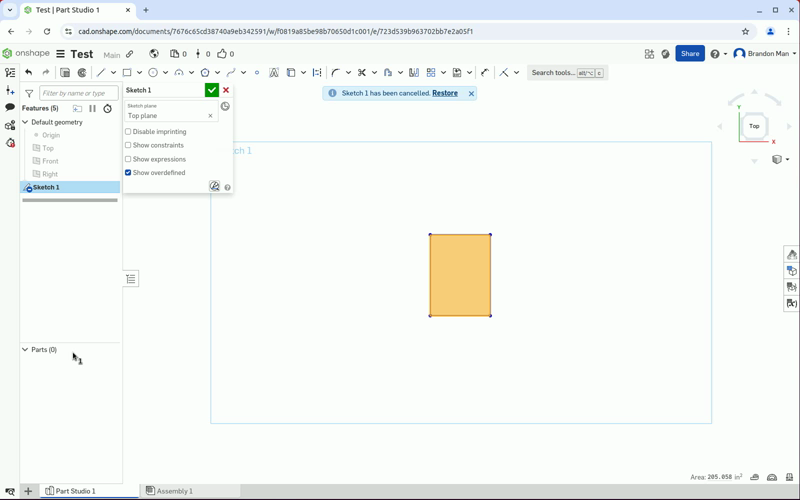
key(shift+y)
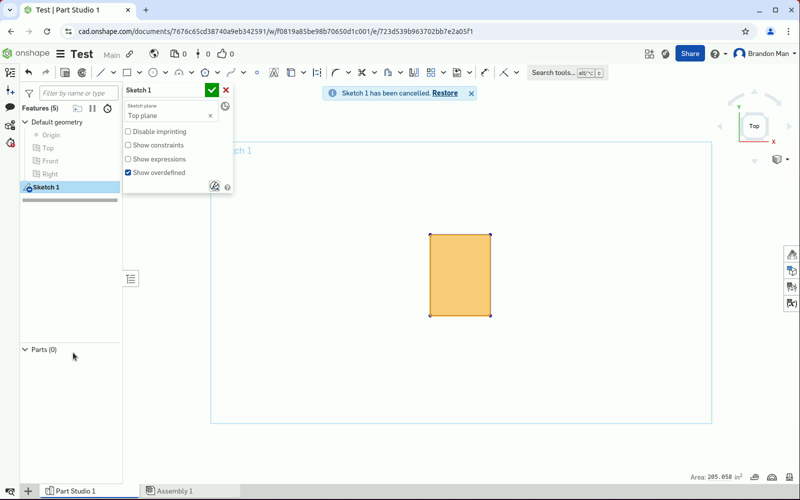
key(shift+e)
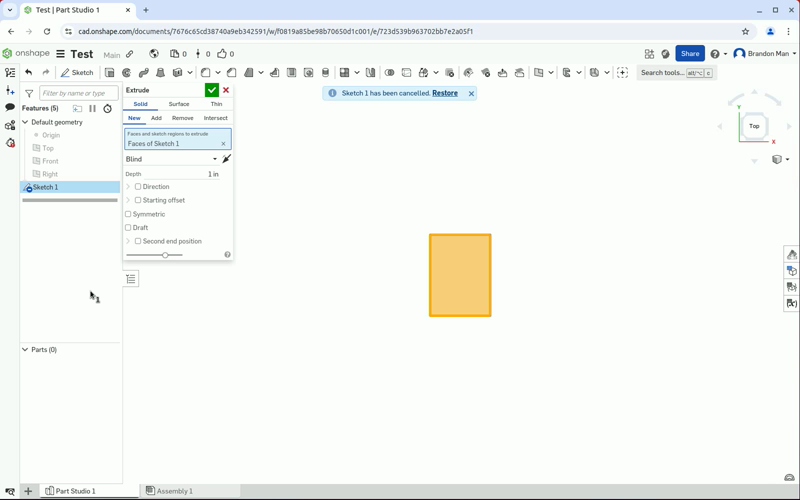
mouse_move(143, 106)
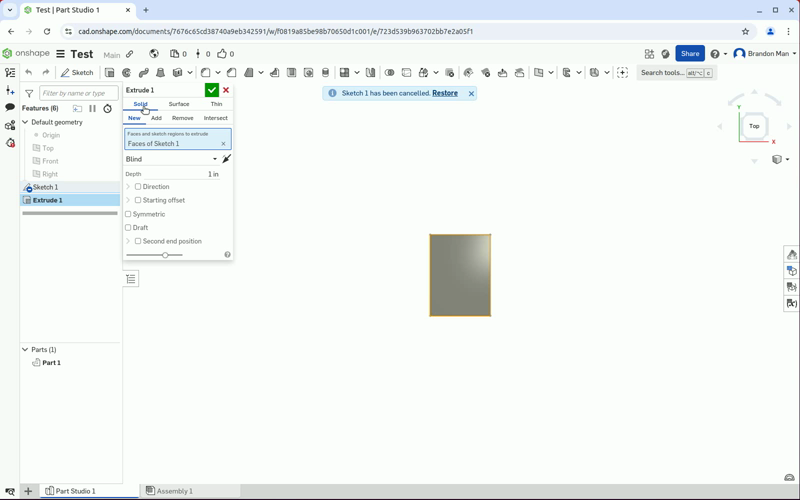
click(143, 106)
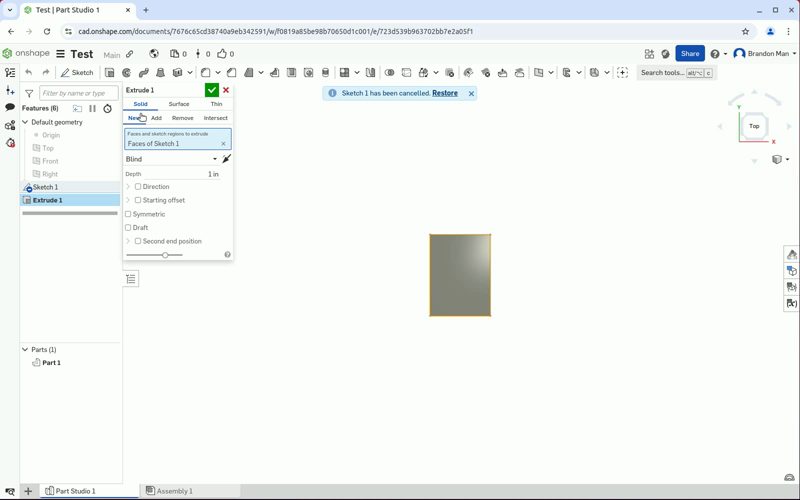
mouse_move(137, 120)
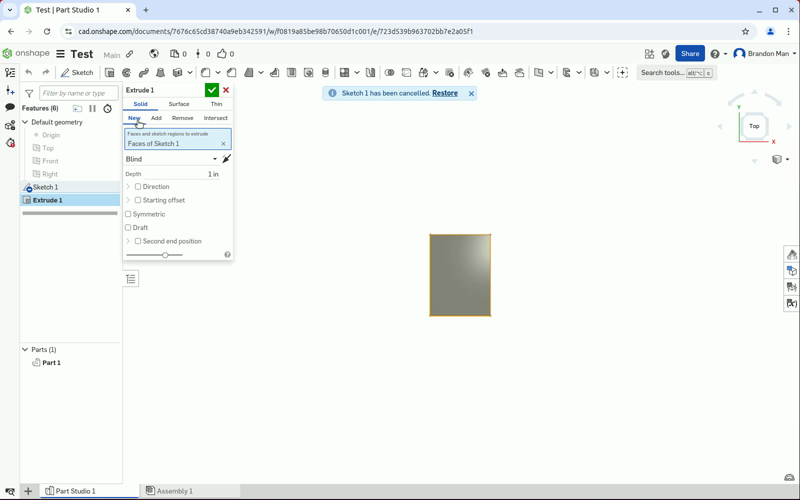
click(137, 120)
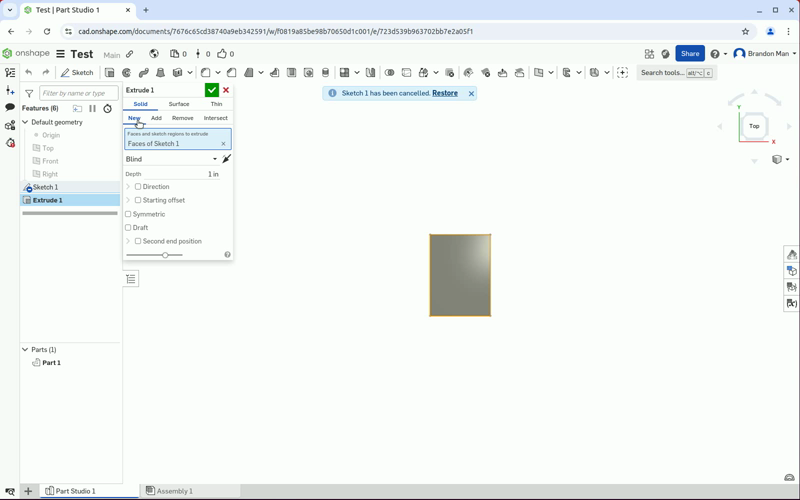
key(tab, 4)
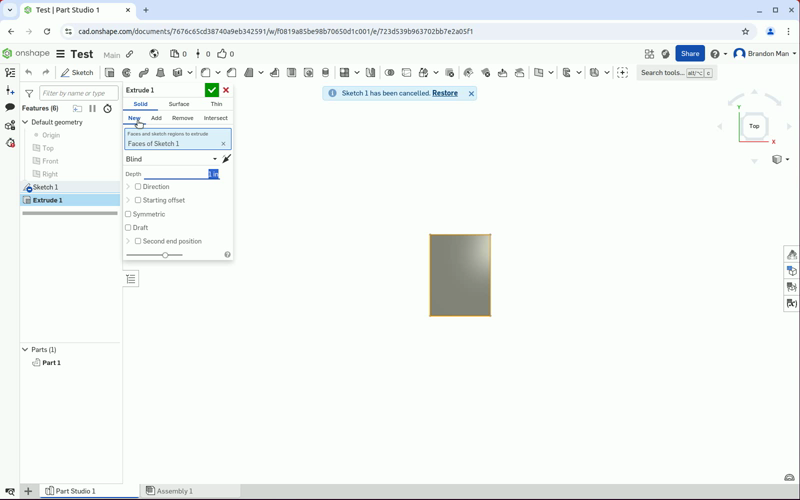
text(8.425)
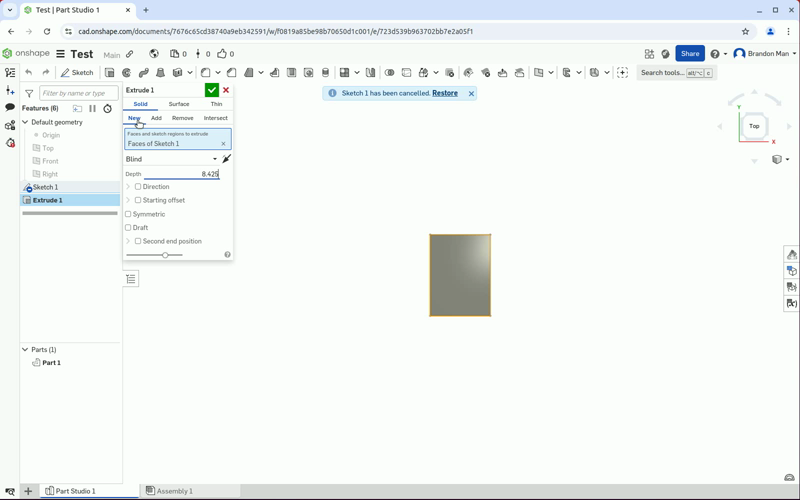
key(enter)
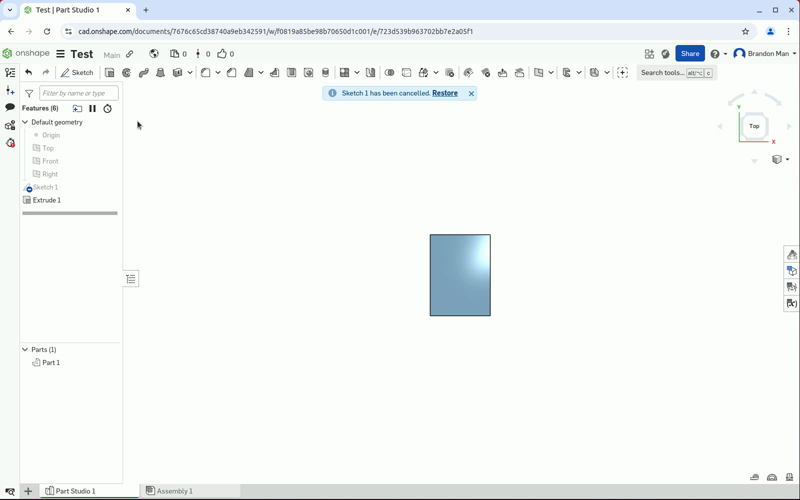
key(shift+h)
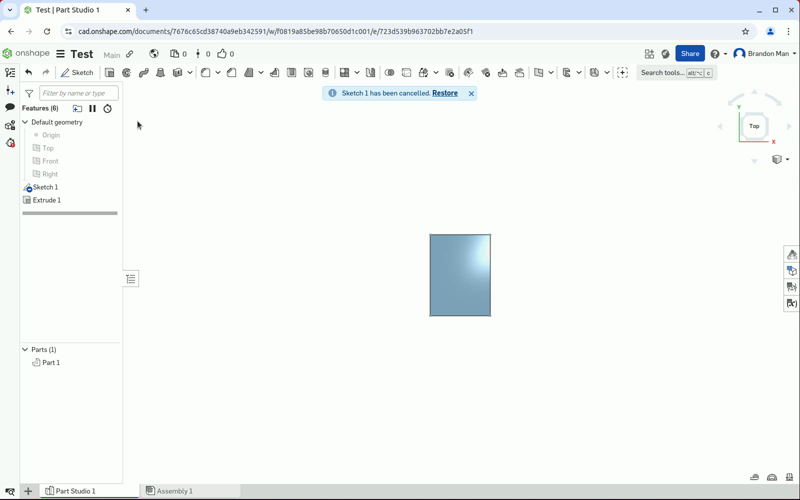
key(shift+h)
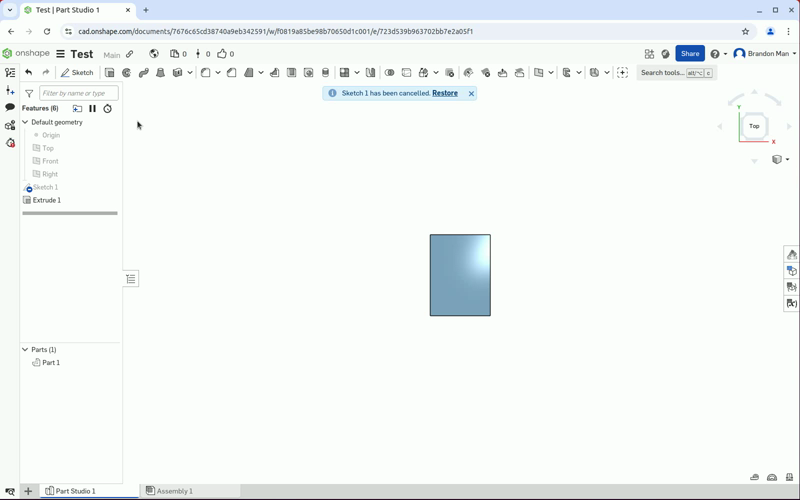
mouse_move(73, 189)
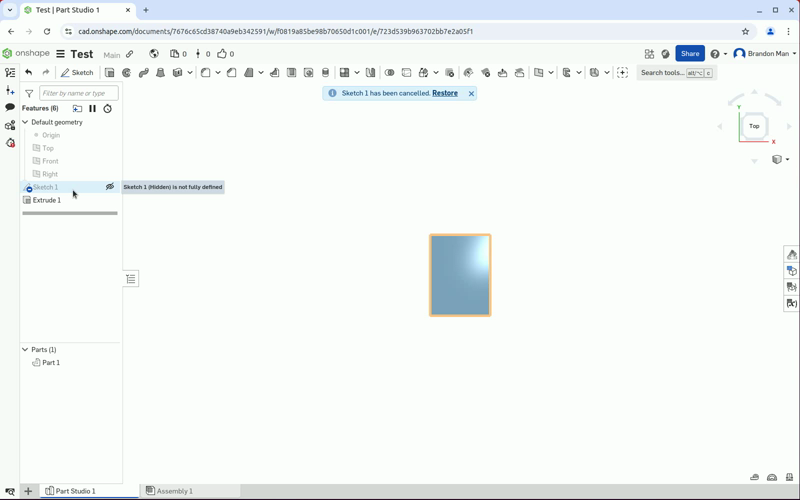
click(73, 189)
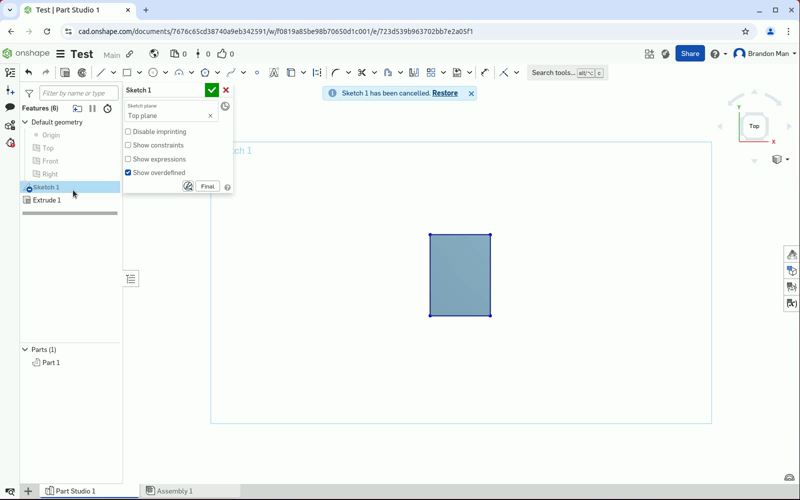
mouse_move(229, 92)
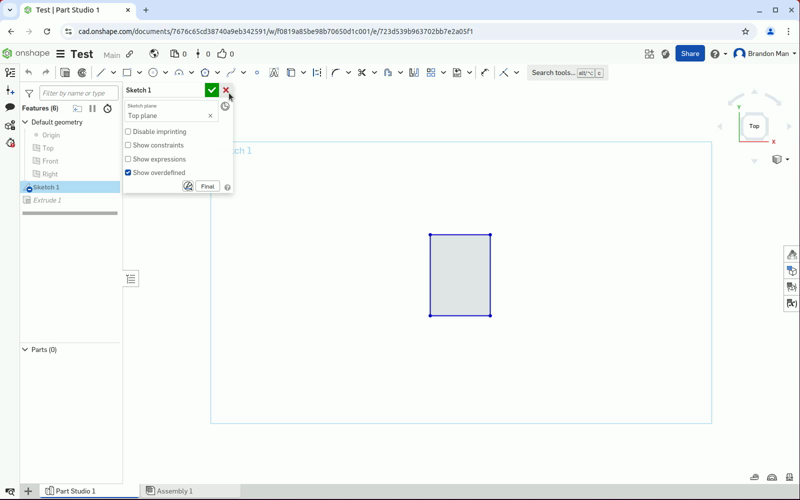
click(229, 92)
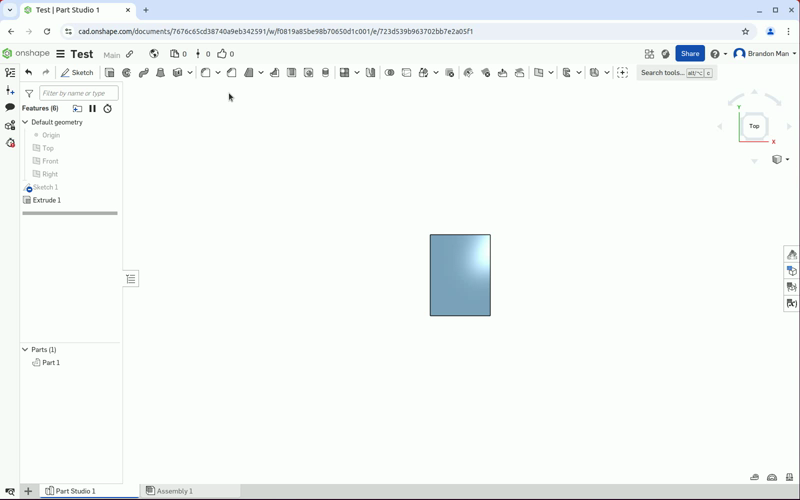
mouse_move(541, 75)
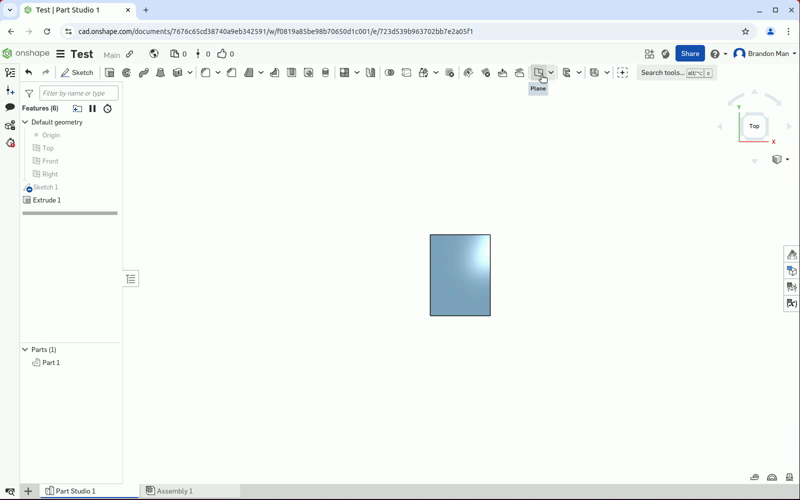
click(541, 75)
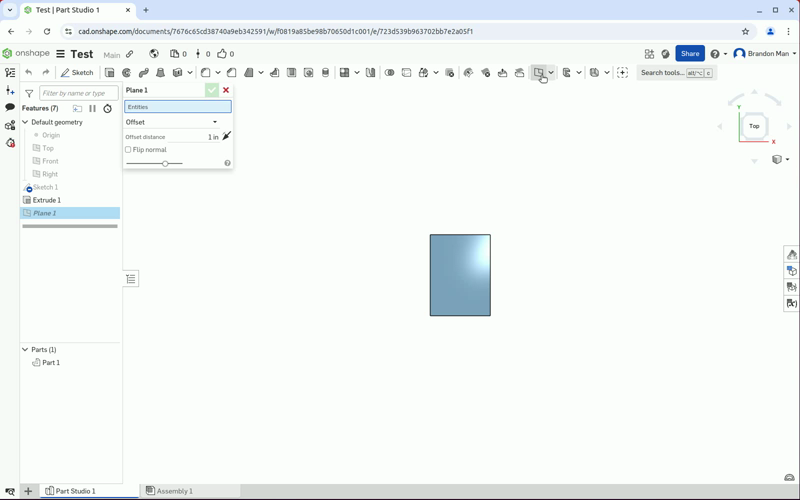
mouse_move(73, 150)
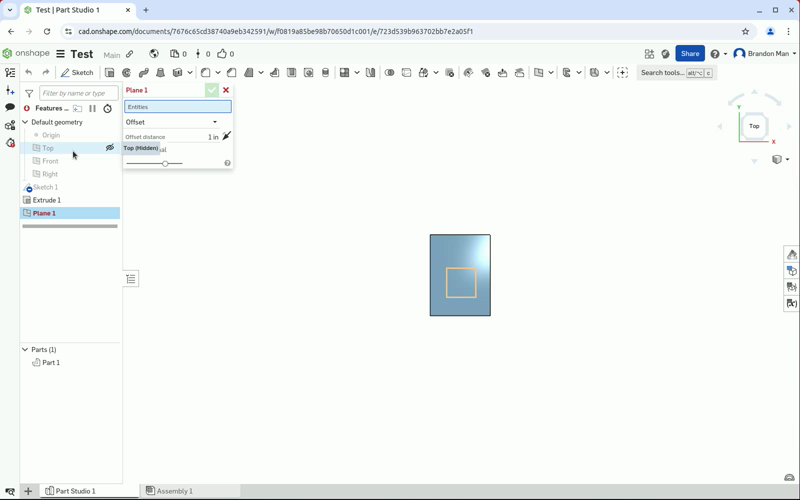
click(73, 150)
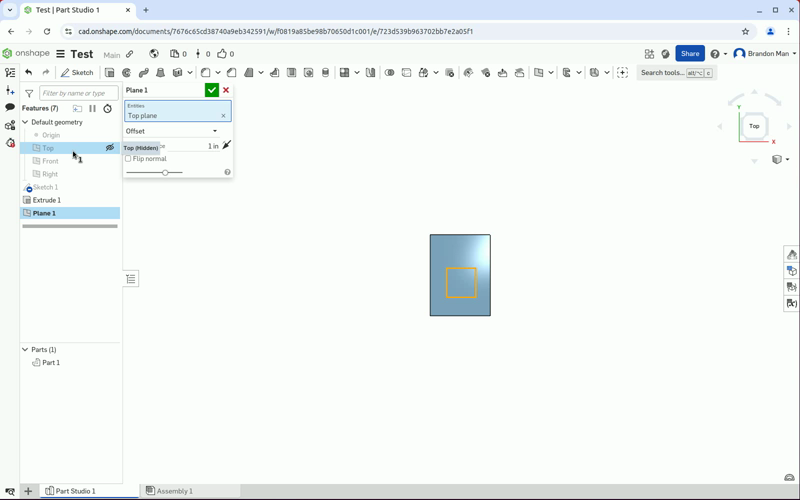
key(tab, 2)
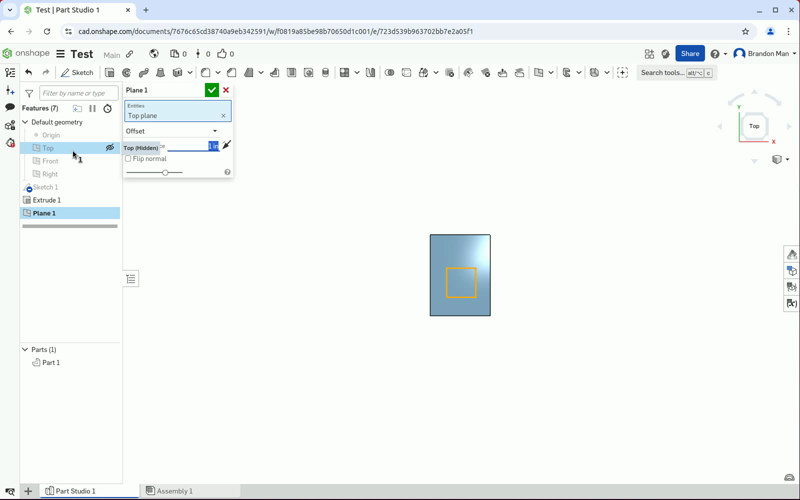
text(8.411)
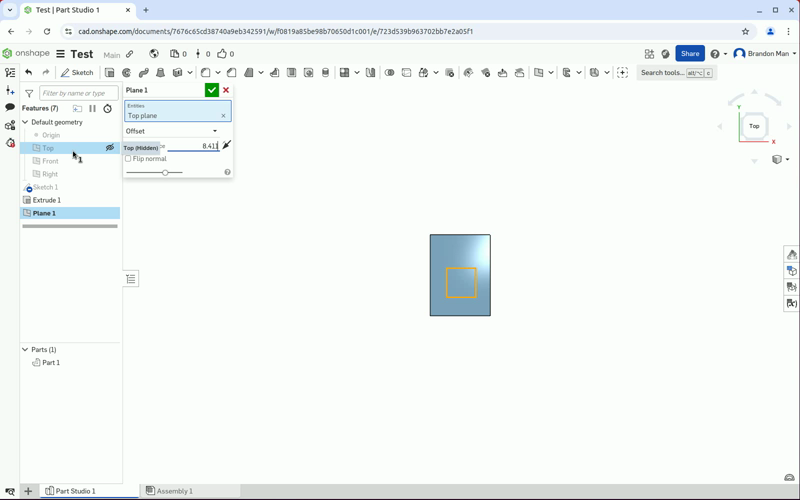
key(enter, 2)
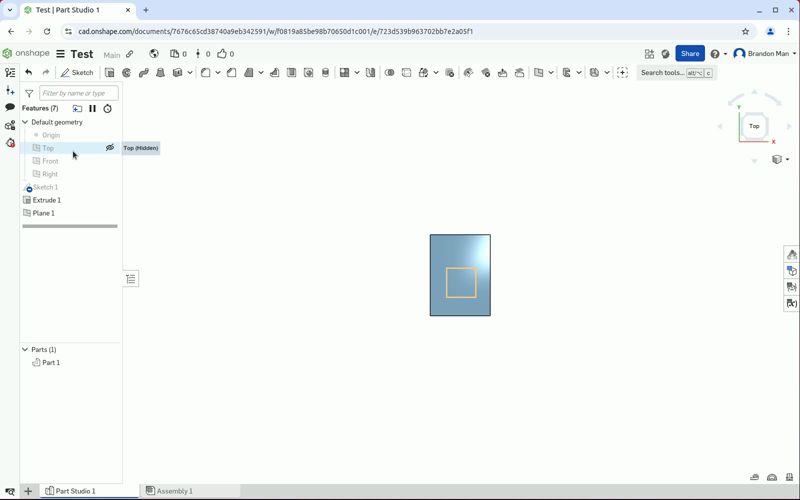
key(shift+s)
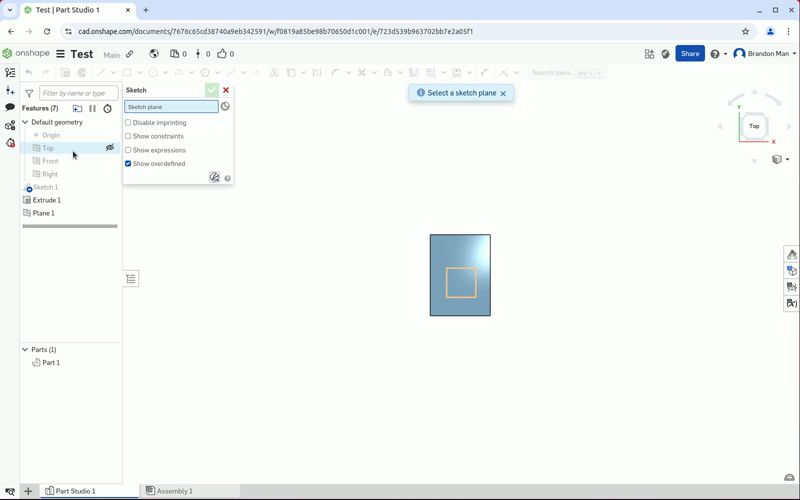
mouse_move(73, 215)
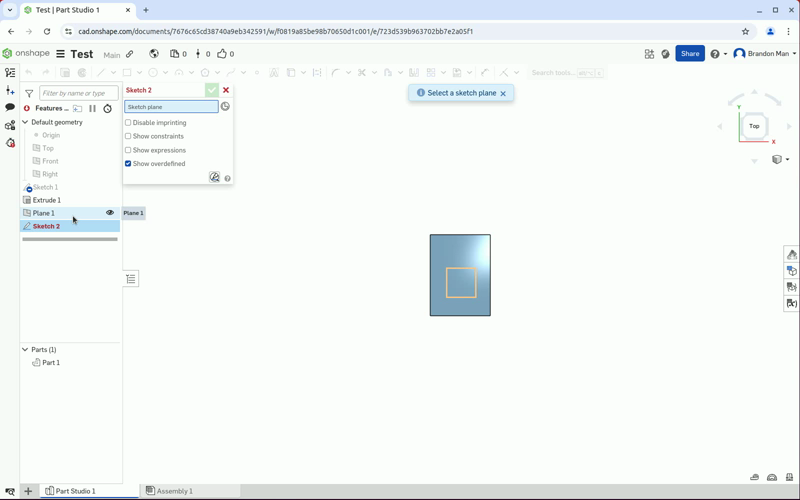
click(73, 215)
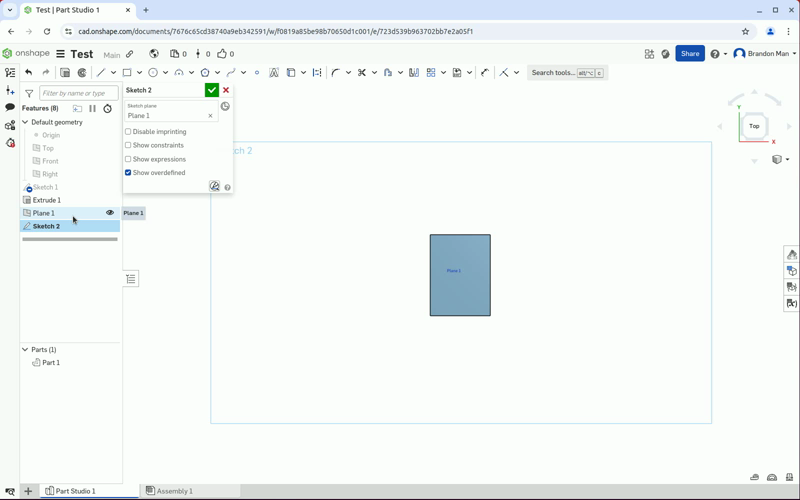
mouse_move(73, 352)
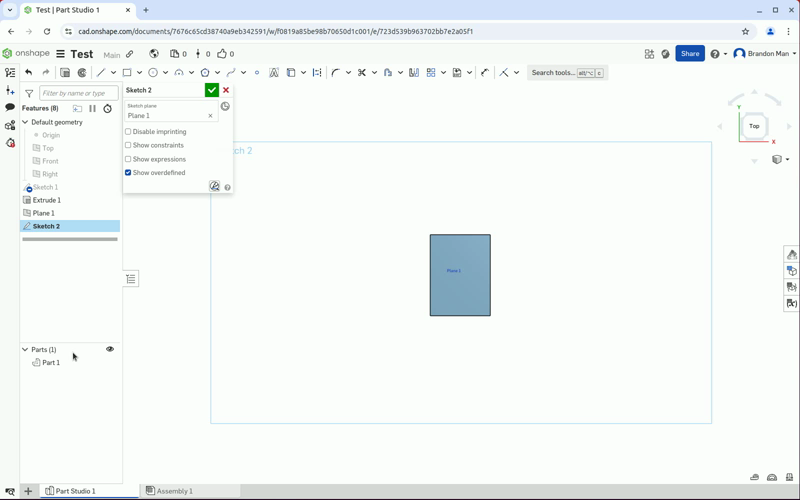
key(y)
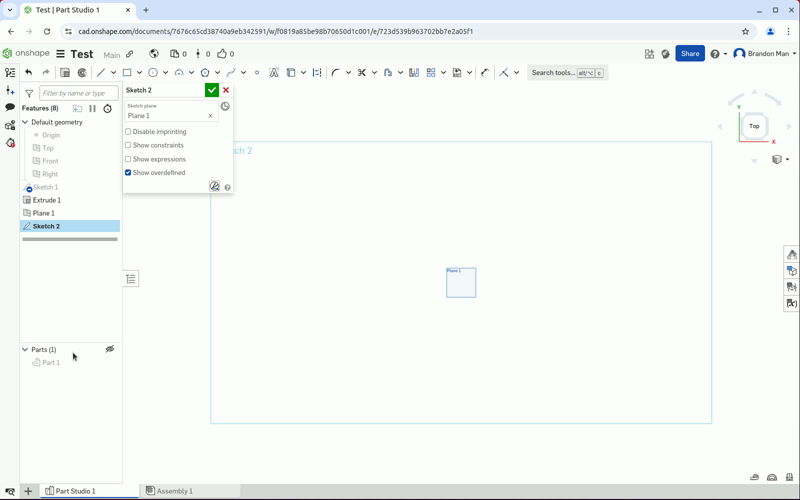
key(l)
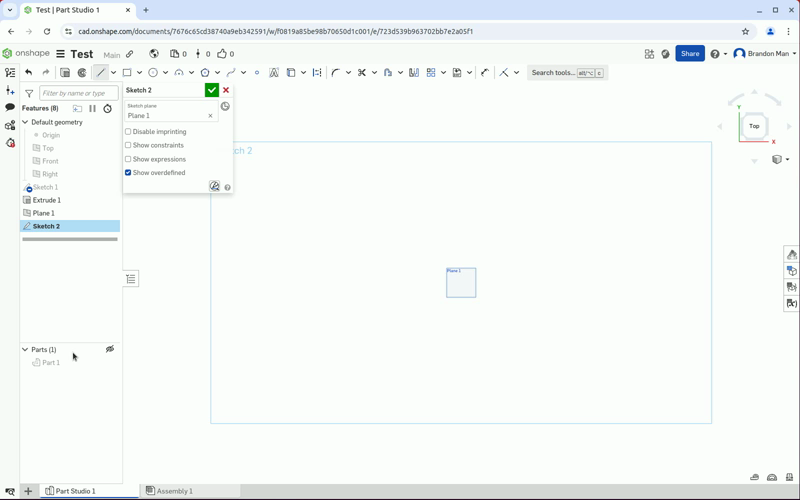
key_down(shift)
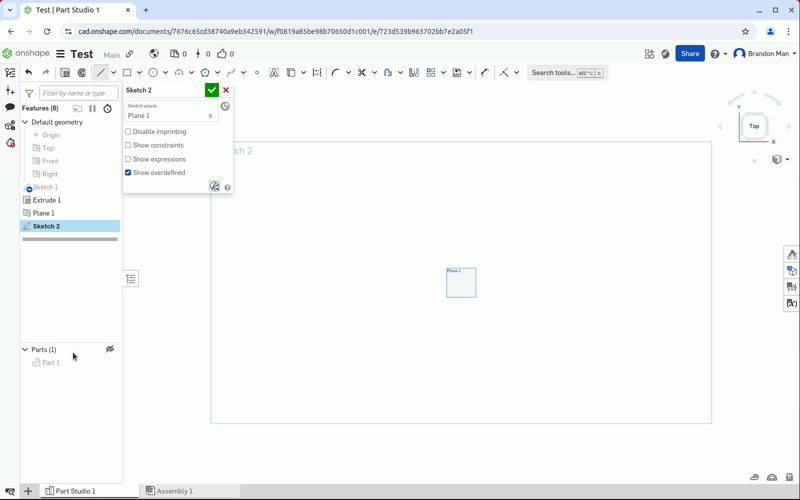
mouse_move(430, 315)
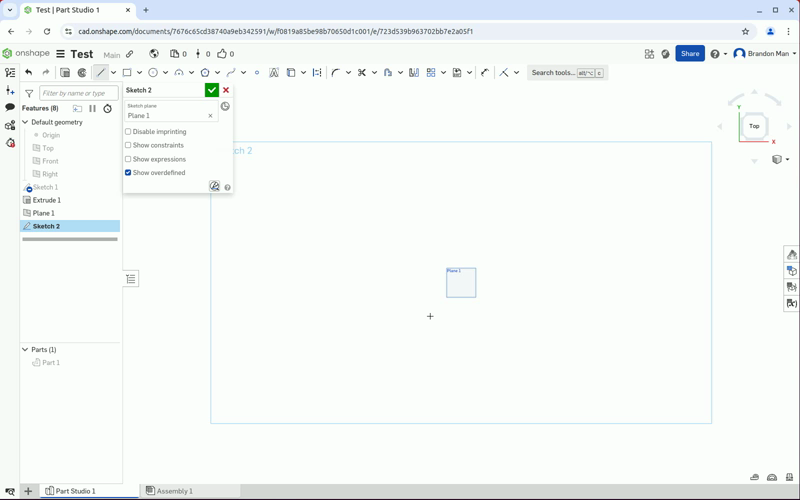
click(430, 315)
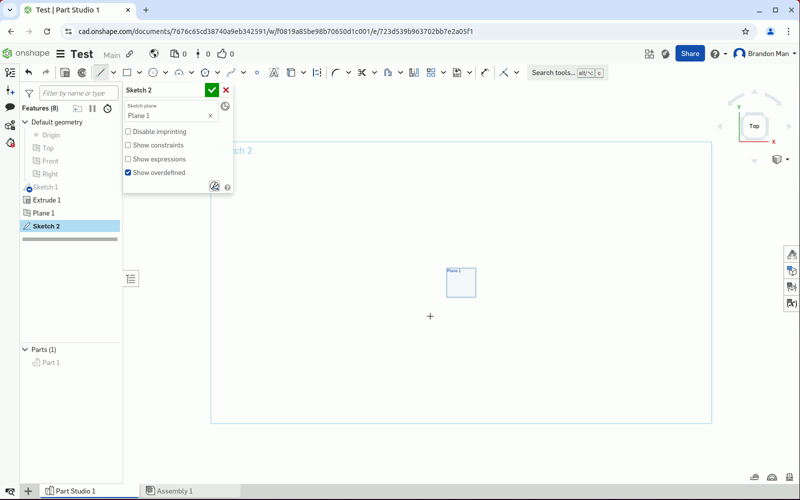
key_up(shift)
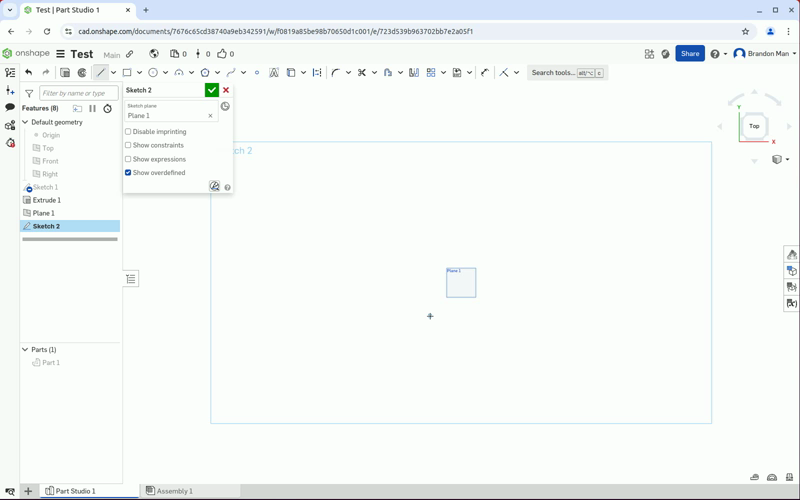
key_down(shift)
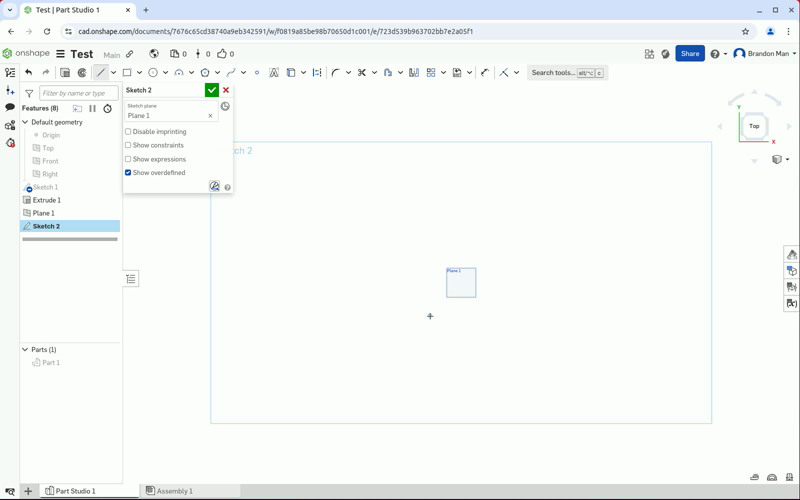
mouse_move(490, 315)
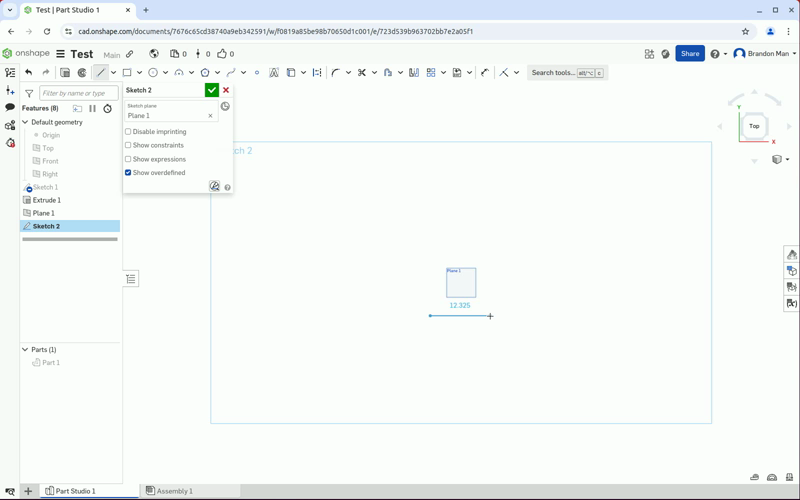
click(490, 315)
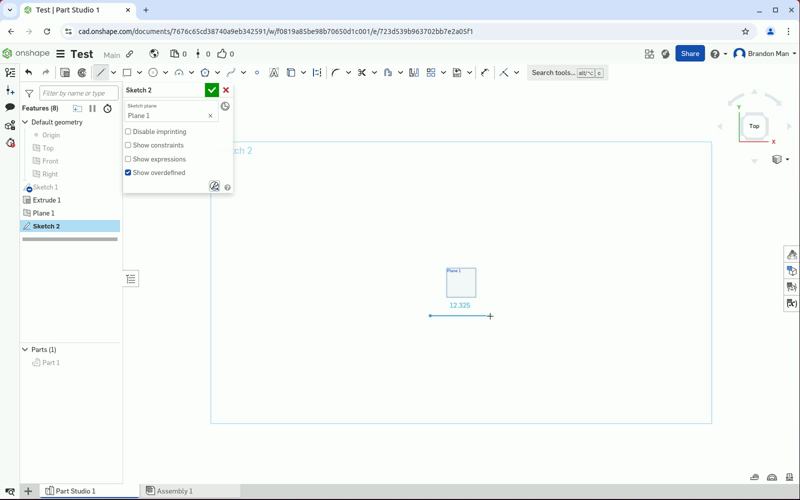
key_up(shift)
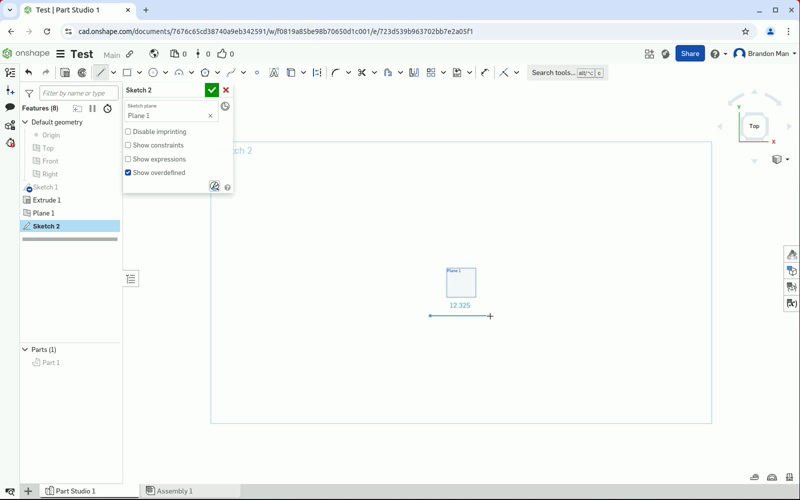
key_down(shift)
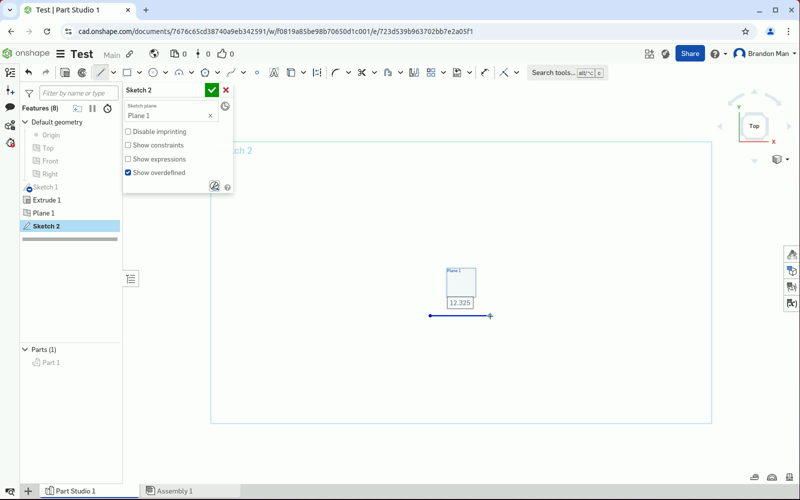
mouse_move(490, 234)
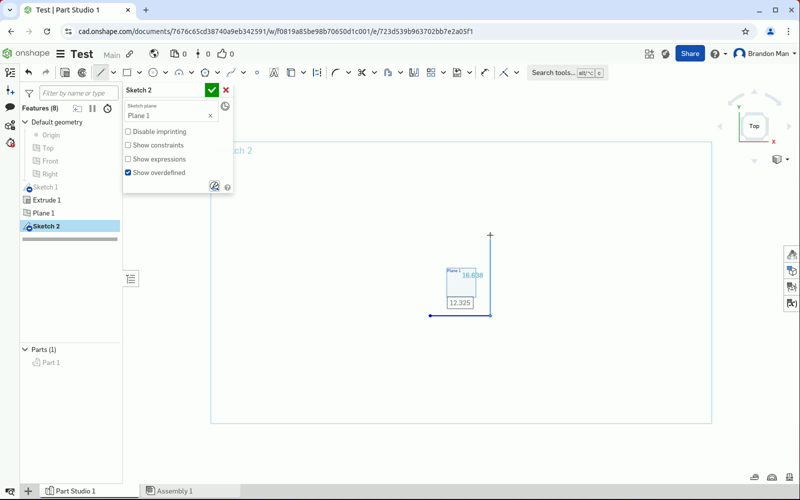
click(490, 234)
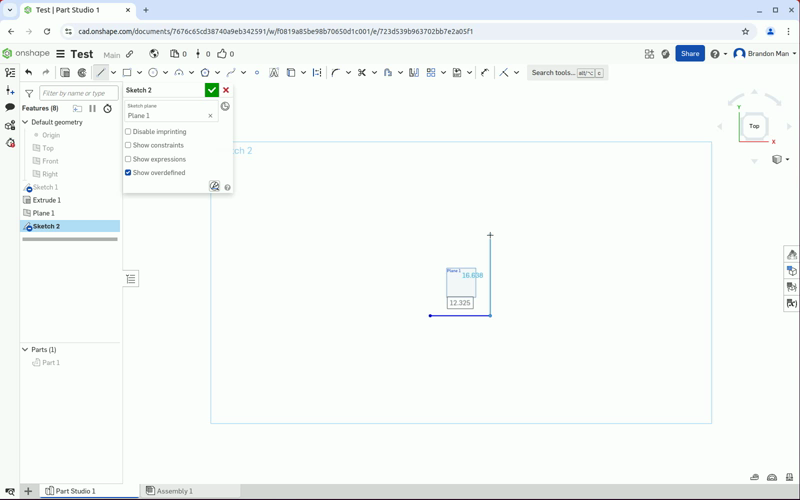
key_up(shift)
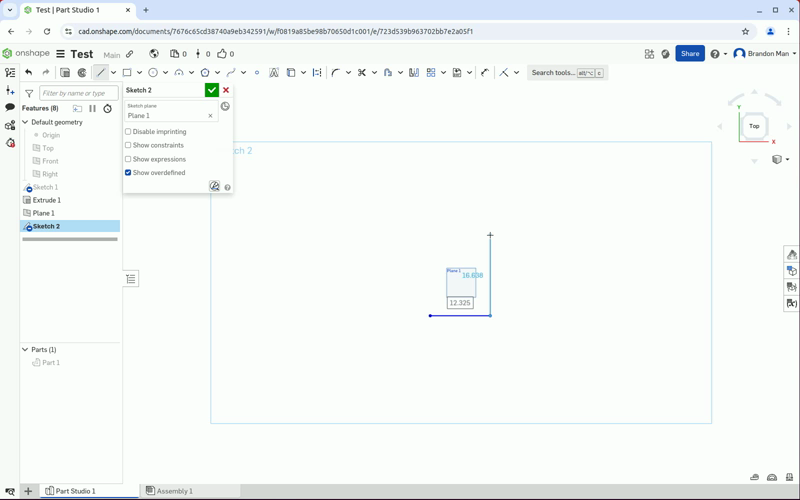
key_down(shift)
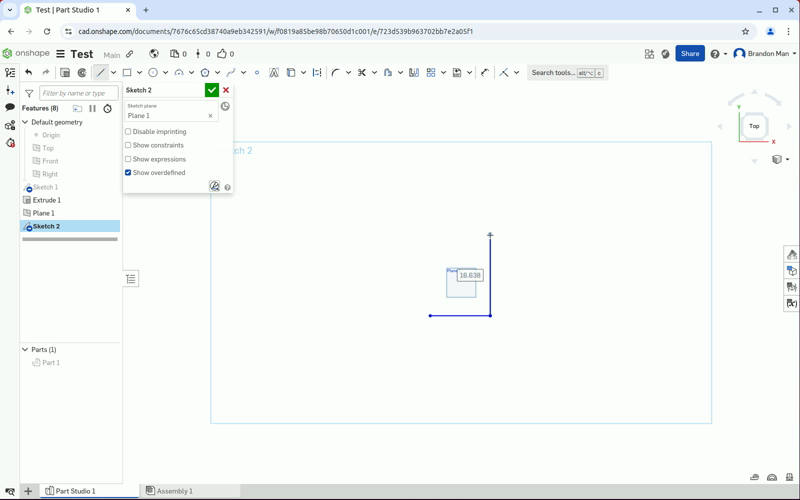
mouse_move(430, 234)
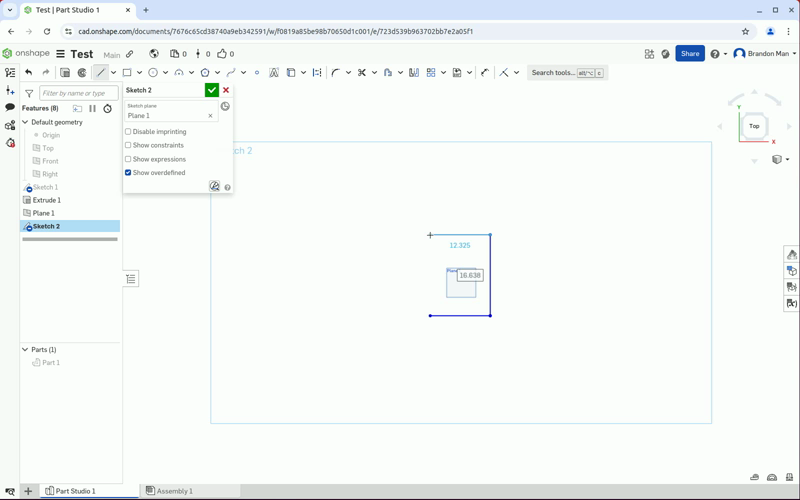
click(430, 234)
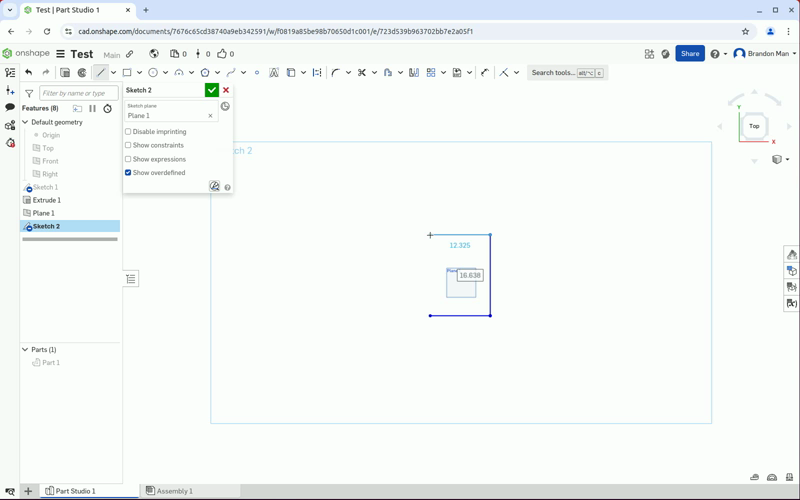
key_up(shift)
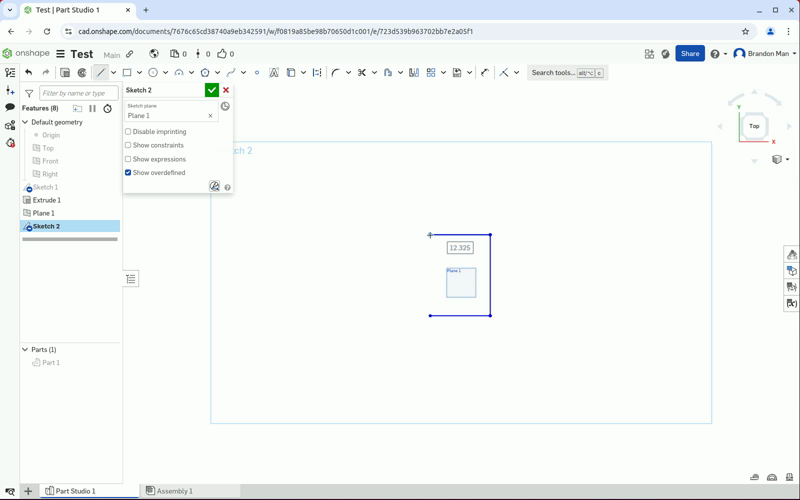
key_down(shift)
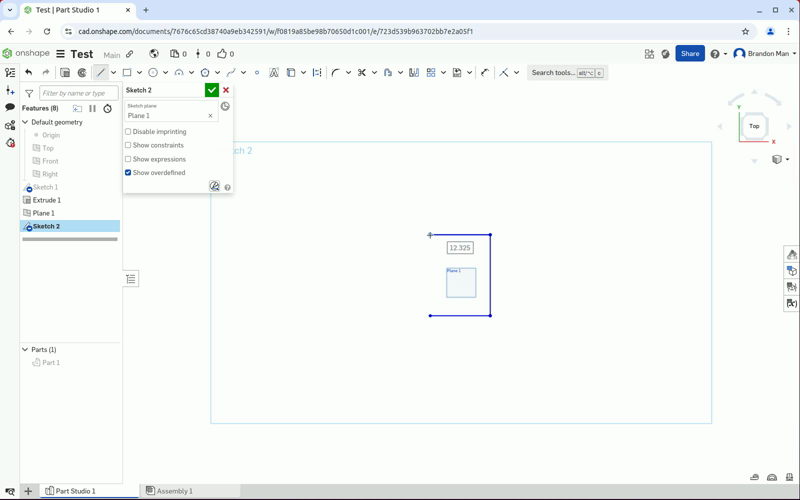
mouse_move(430, 315)
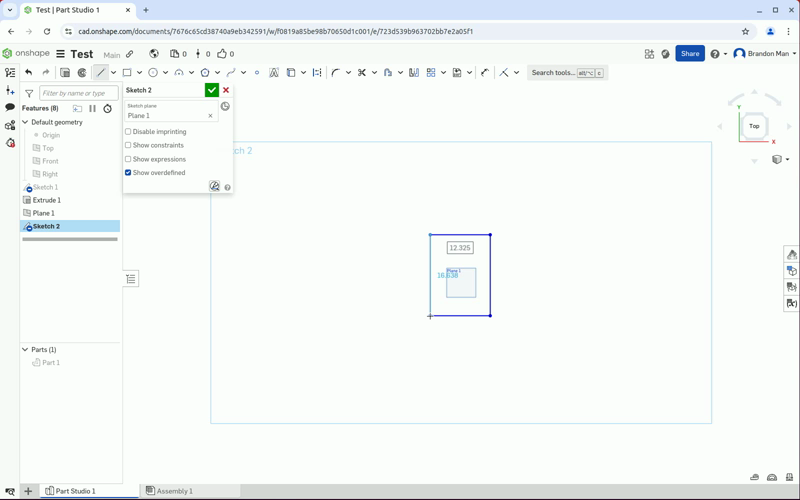
key_up(shift)
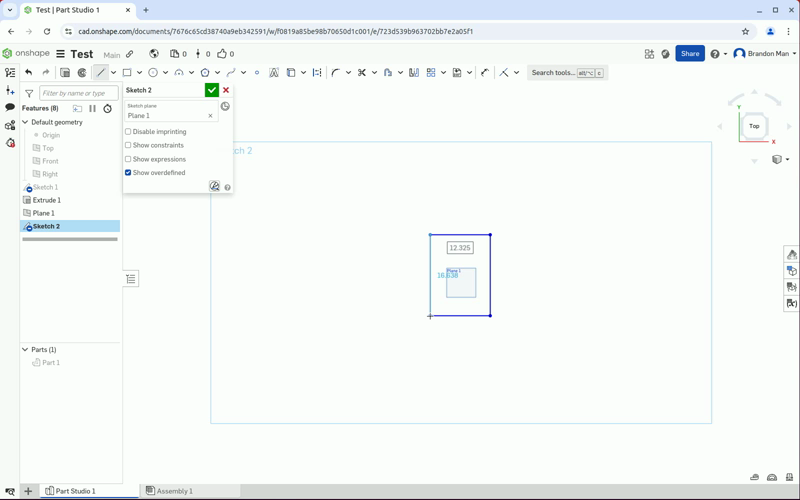
click(430, 315)
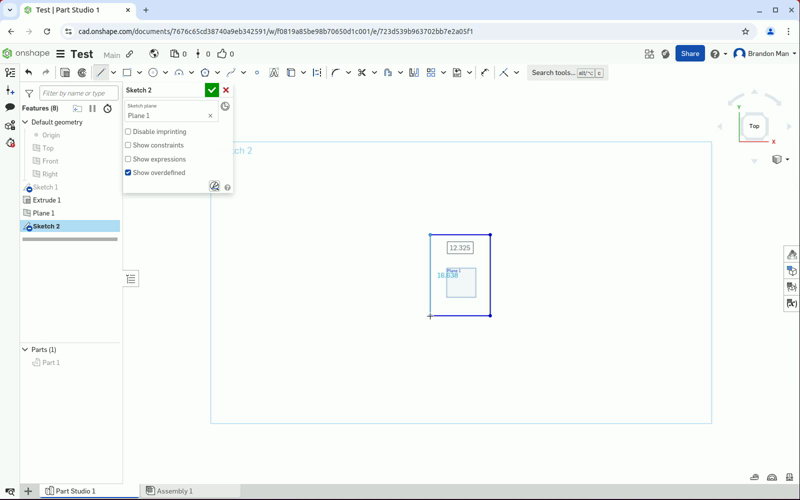
key(esc)
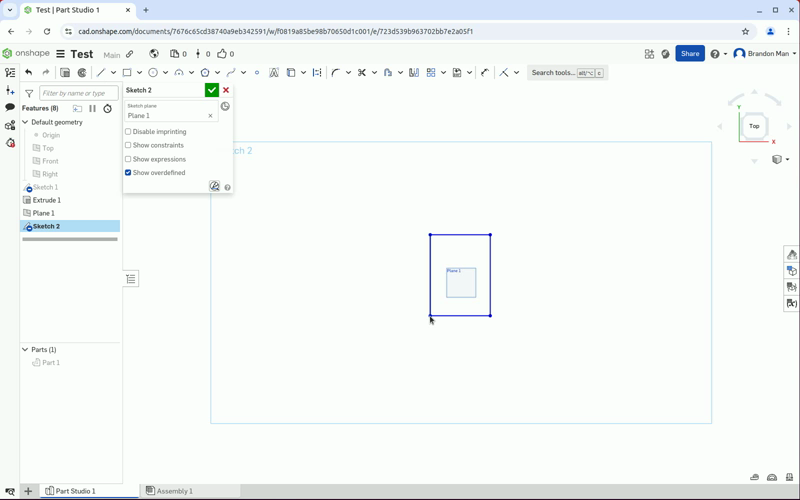
mouse_move(479, 264)
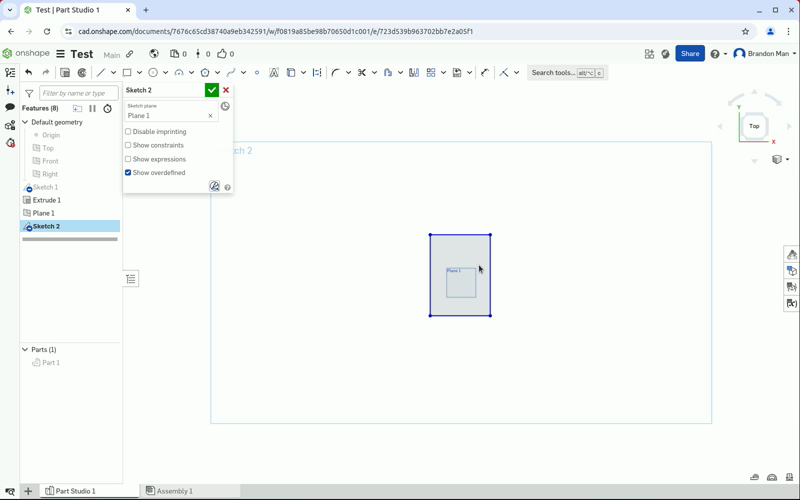
click(479, 264)
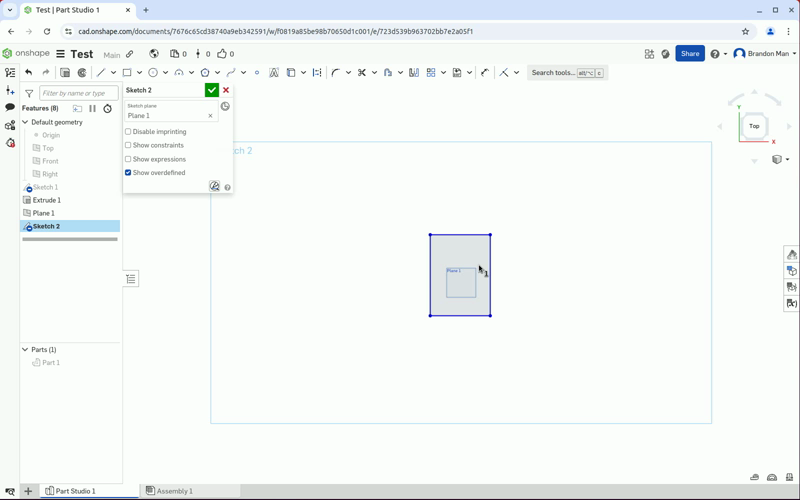
mouse_move(73, 352)
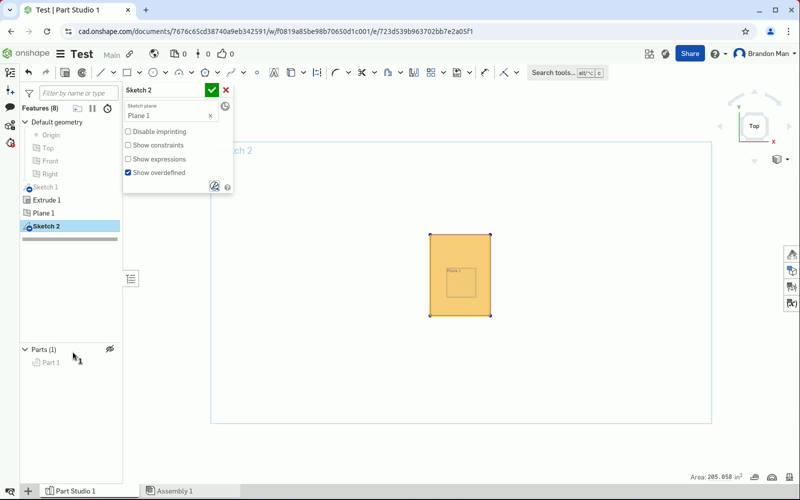
key(shift+y)
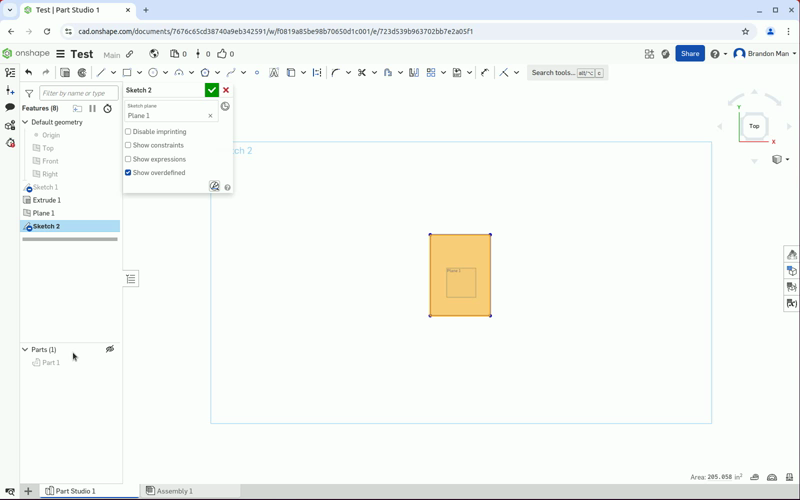
key(shift+e)
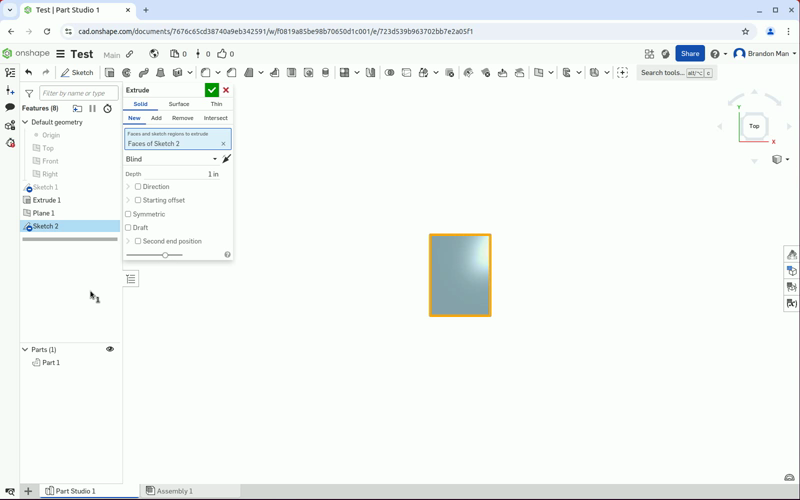
mouse_move(143, 106)
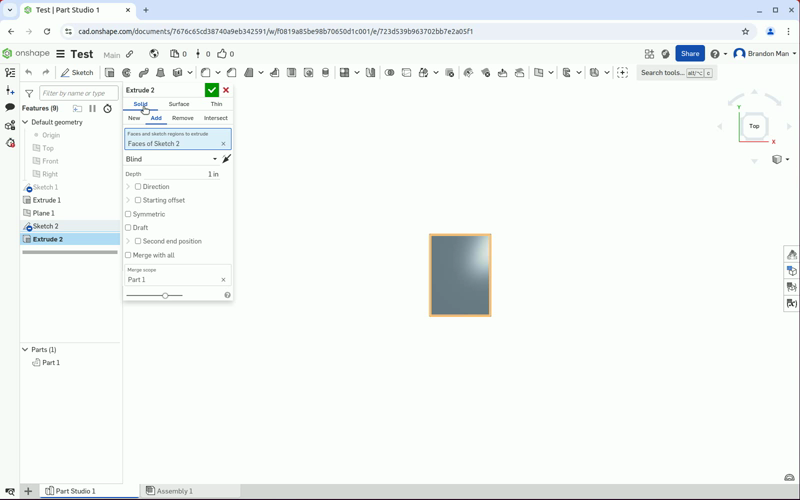
click(143, 106)
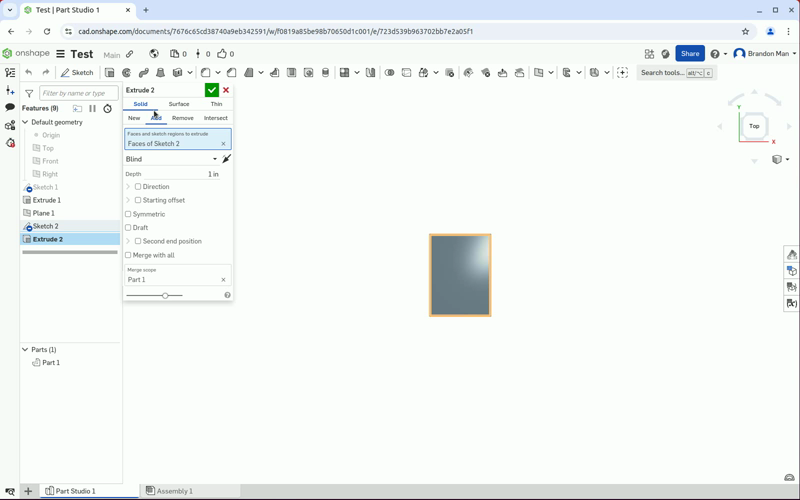
mouse_move(186, 120)
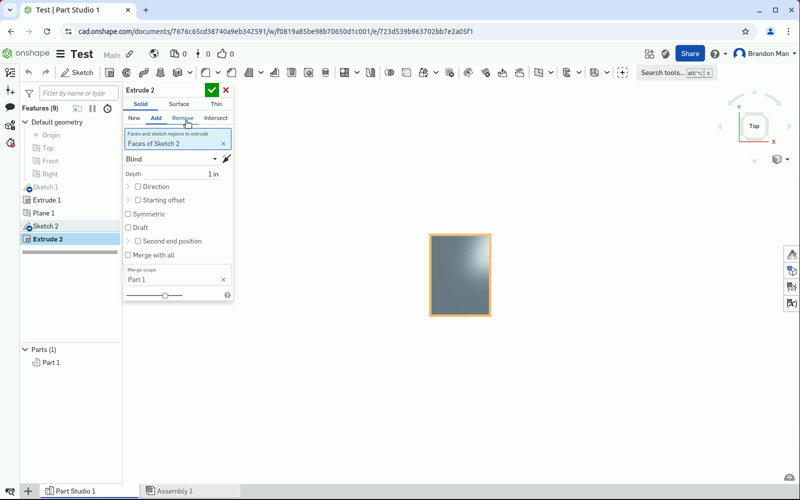
click(186, 120)
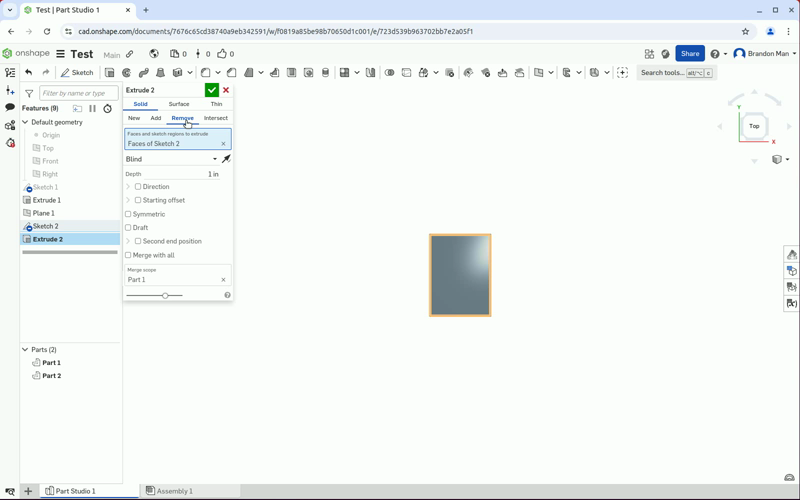
key(tab, 4)
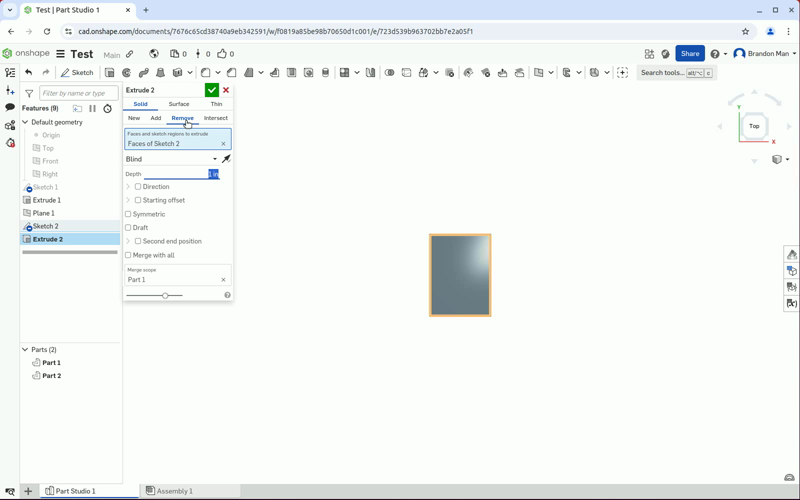
text(8.184)
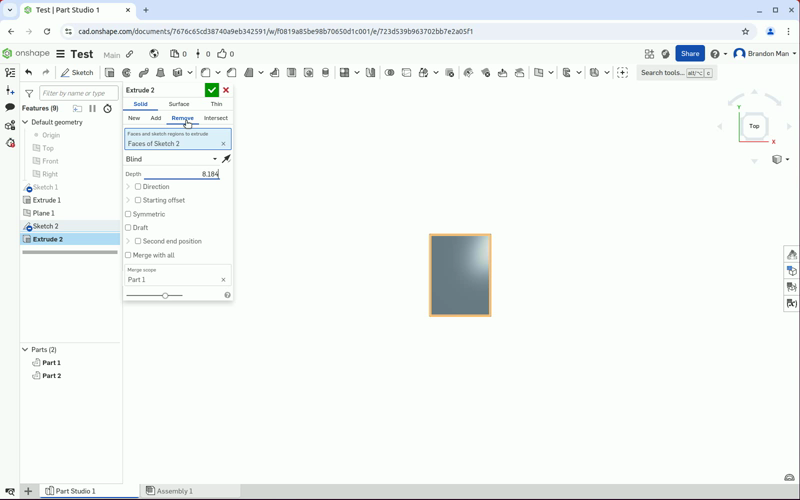
key(tab, 6)
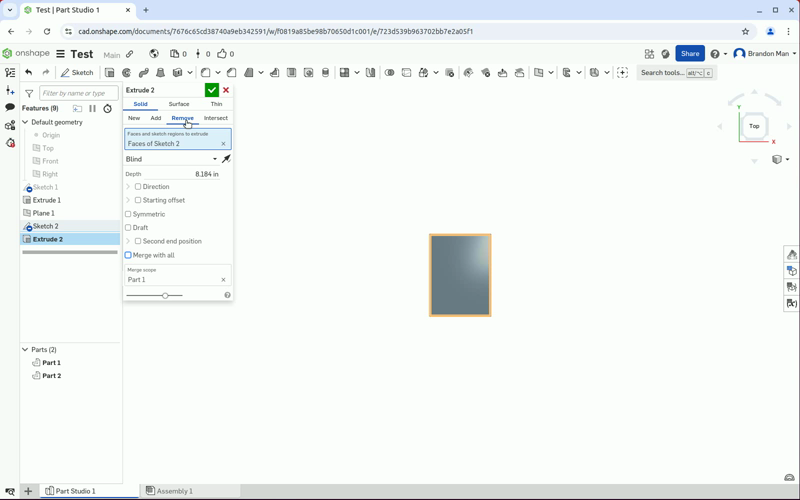
key(space)
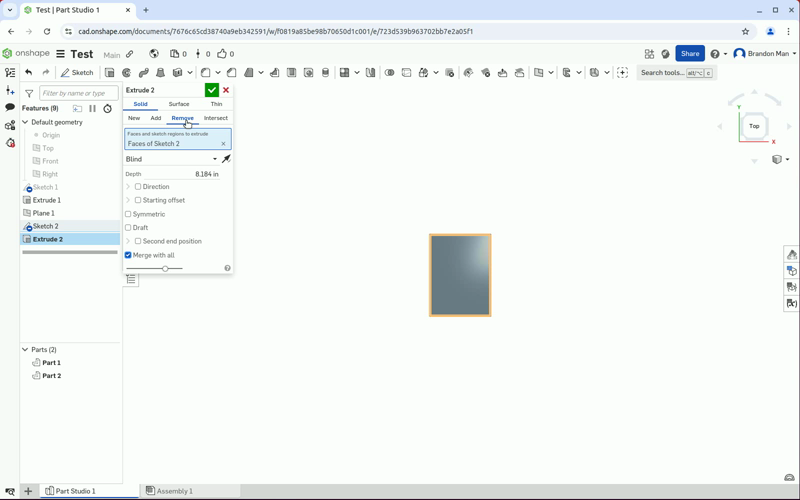
key(enter)
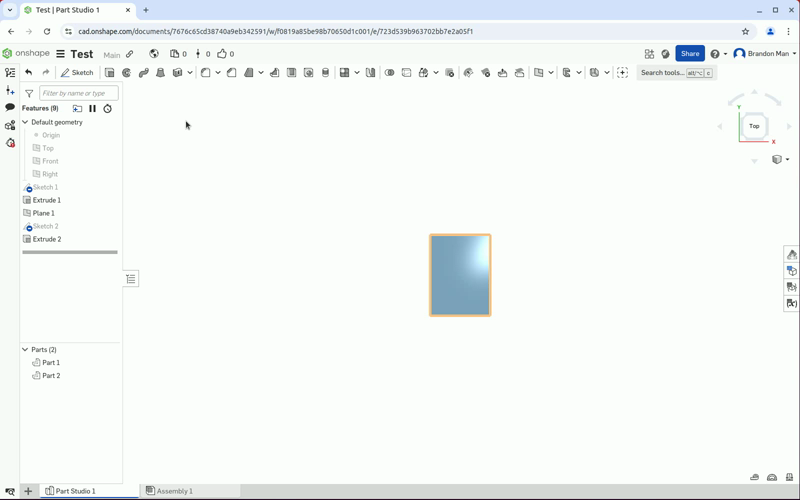
key(shift+h)
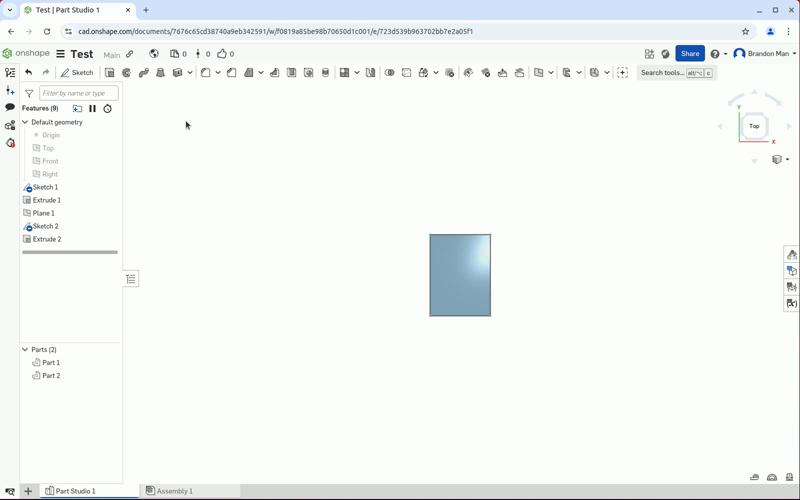
key(shift+h)
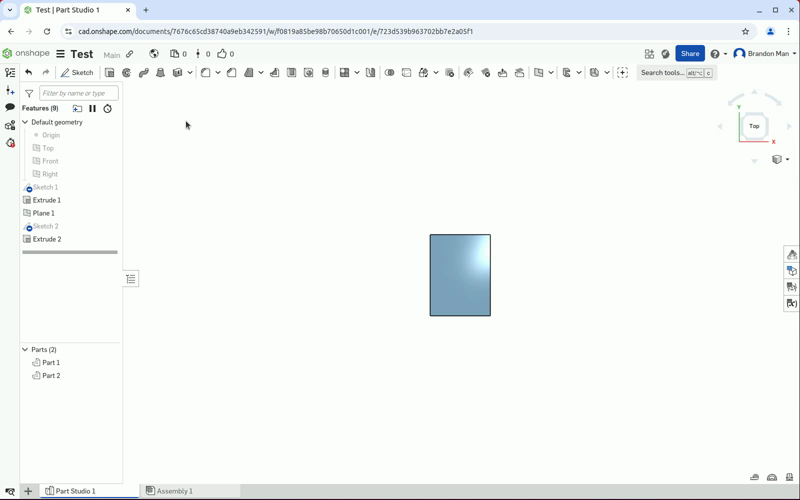
mouse_move(73, 189)
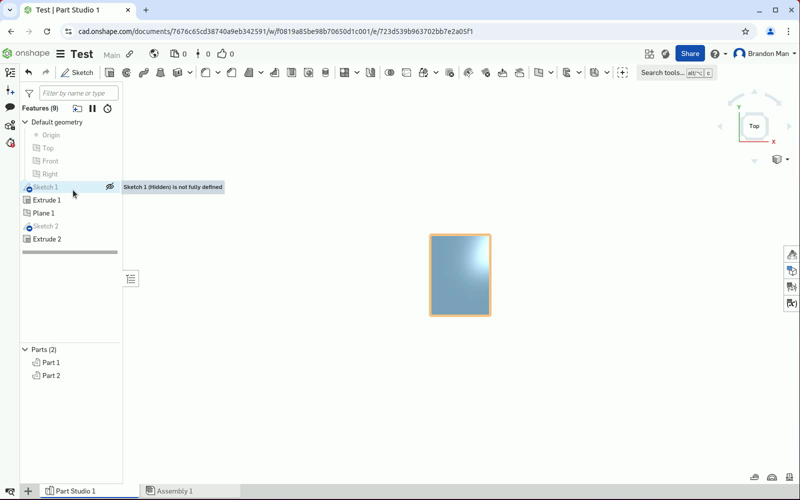
click(73, 189)
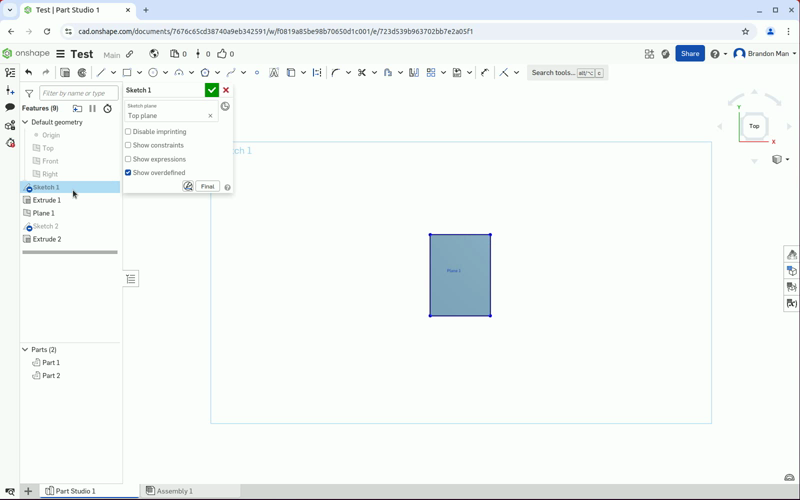
mouse_move(229, 92)
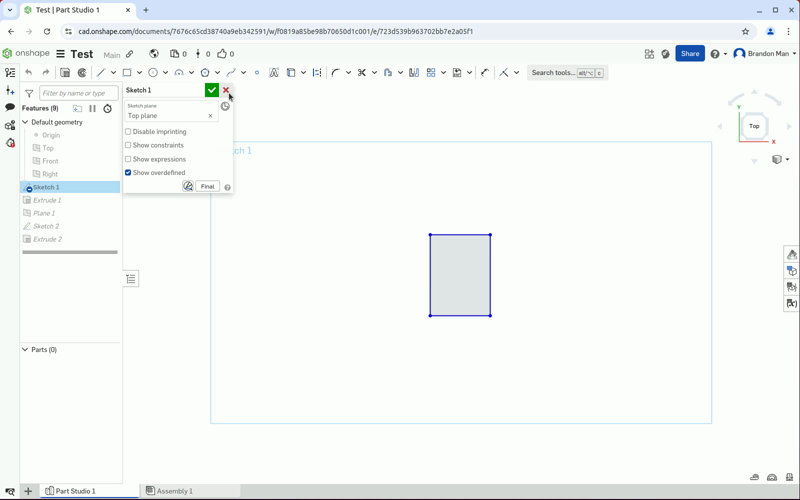
click(229, 92)
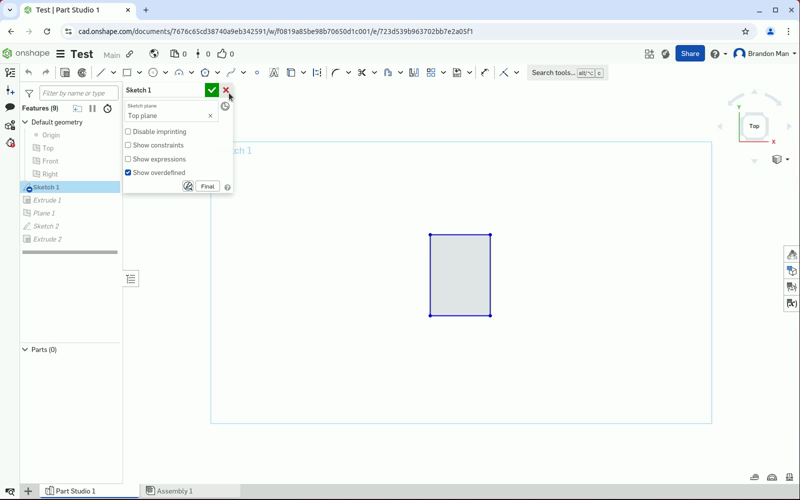
key(shift+s)
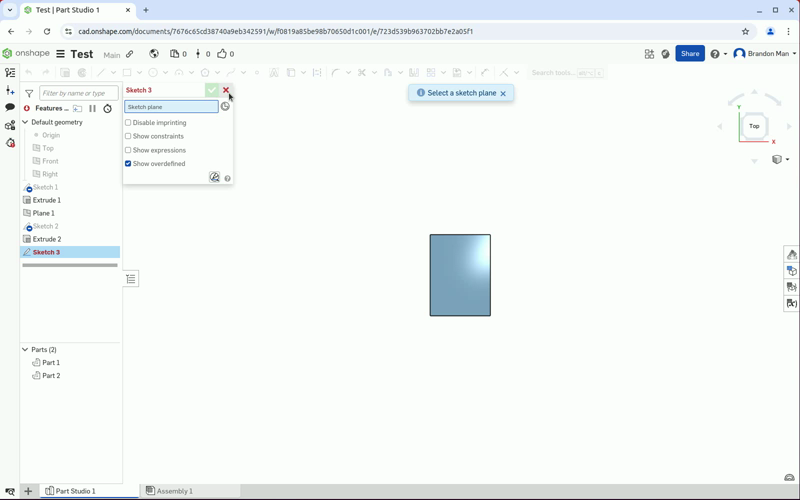
mouse_move(73, 150)
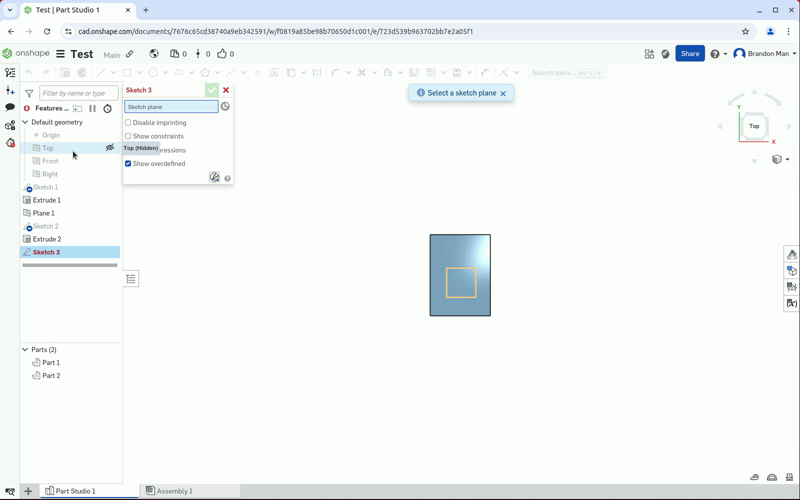
click(73, 150)
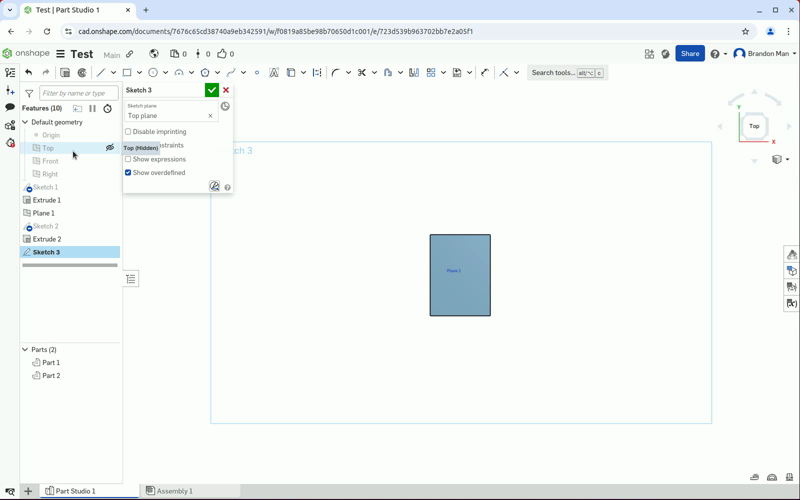
mouse_move(73, 352)
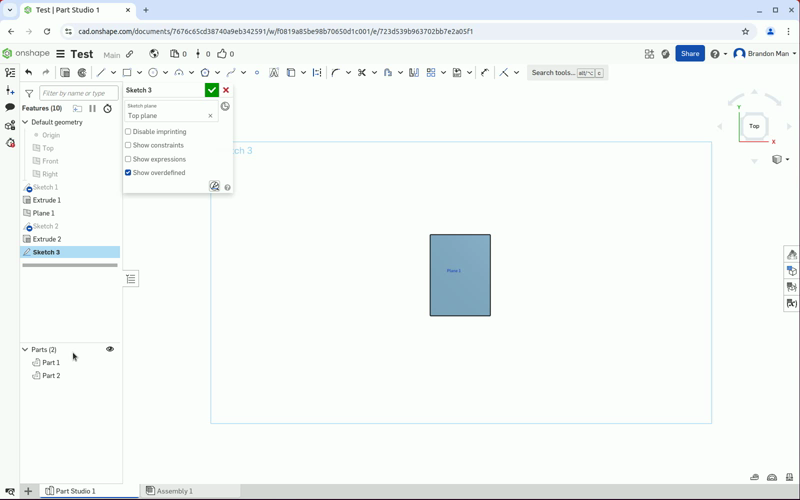
key(y)
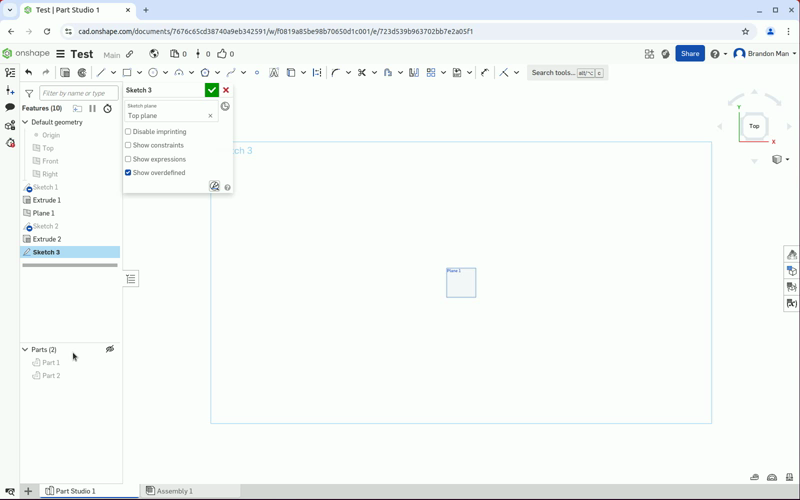
key(l)
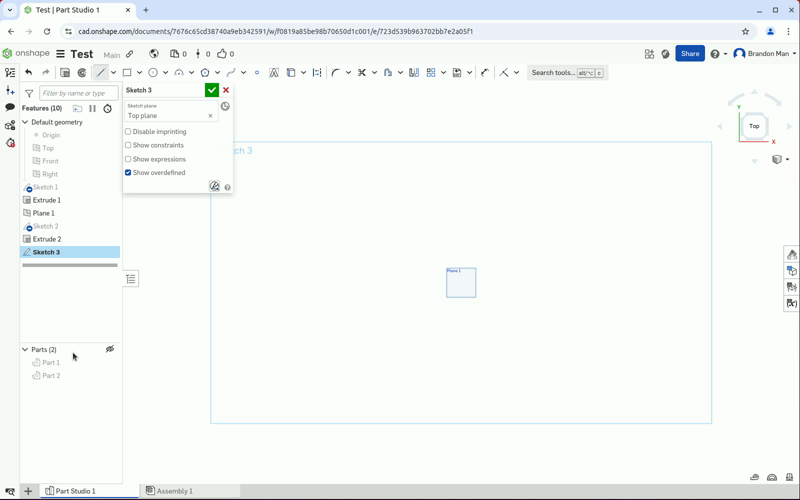
key_down(shift)
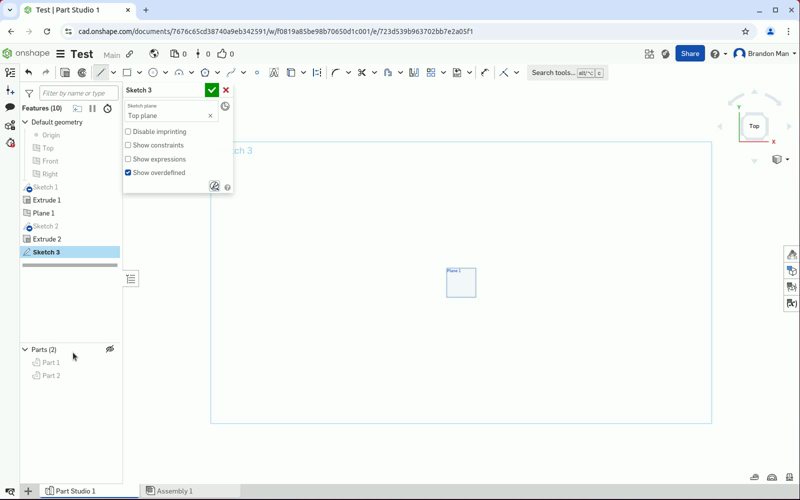
mouse_move(348, 321)
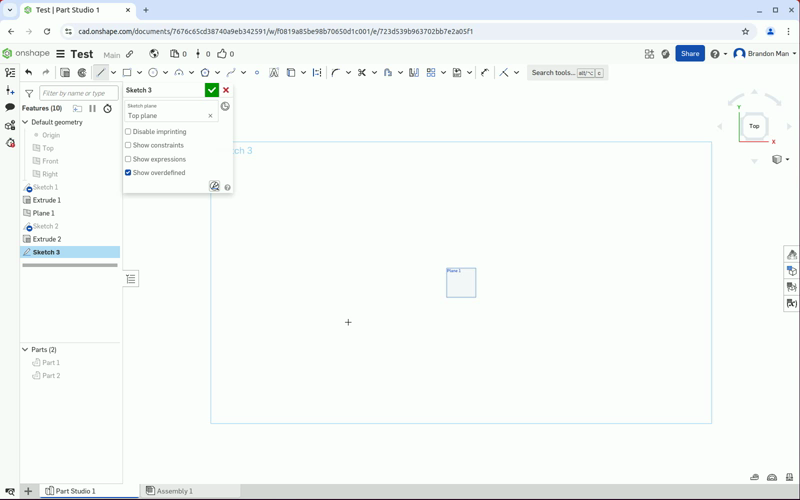
click(348, 321)
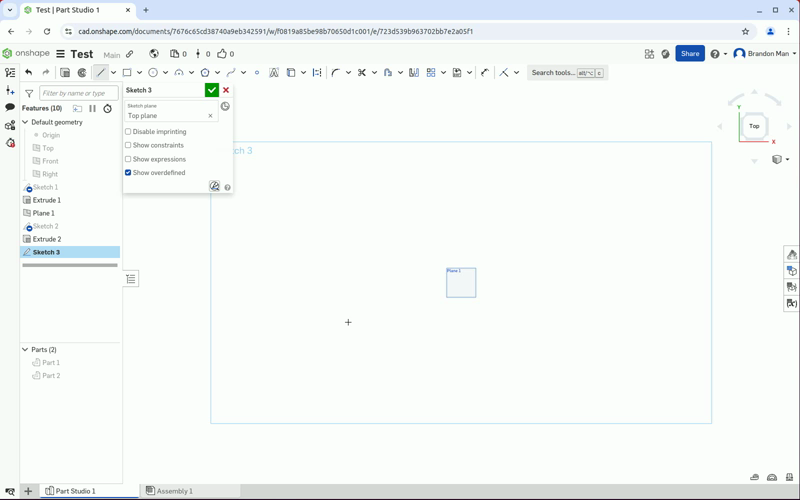
key_up(shift)
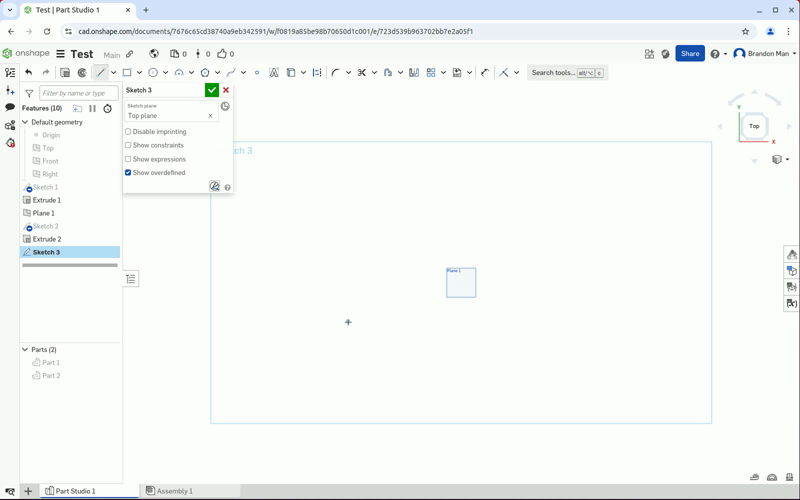
key_down(shift)
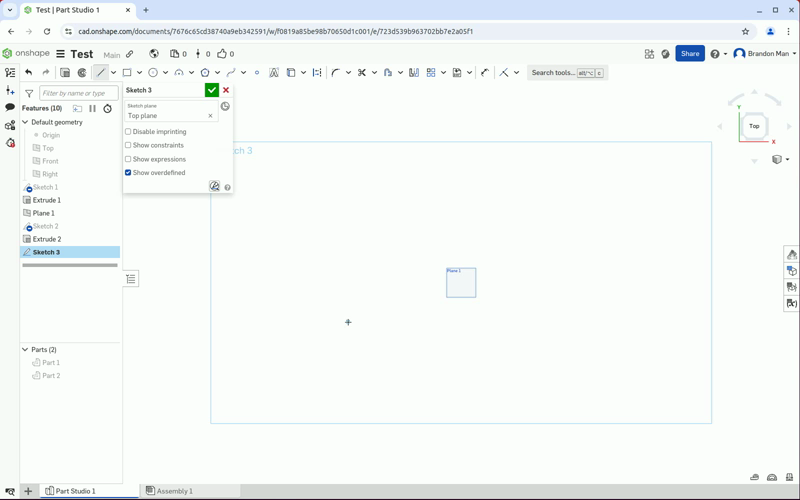
mouse_move(378, 321)
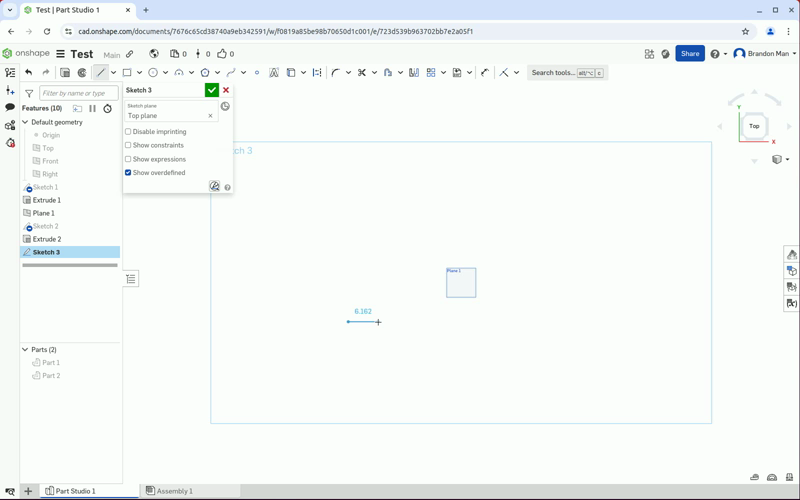
mouse_move(364, 321)
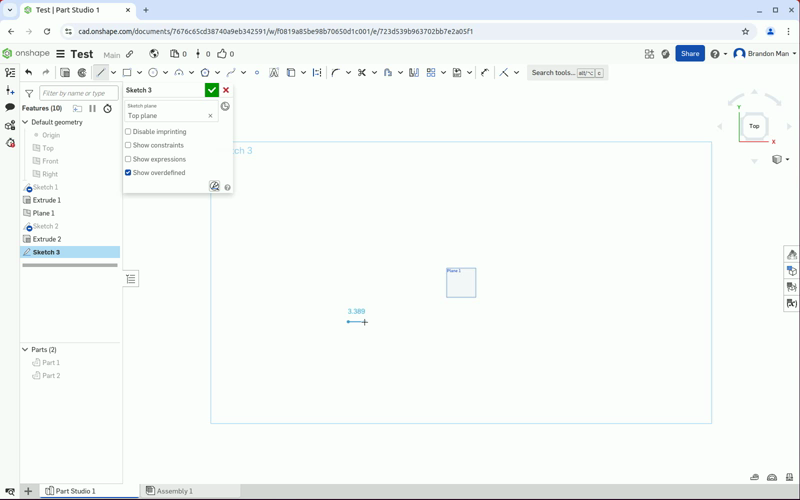
click(364, 321)
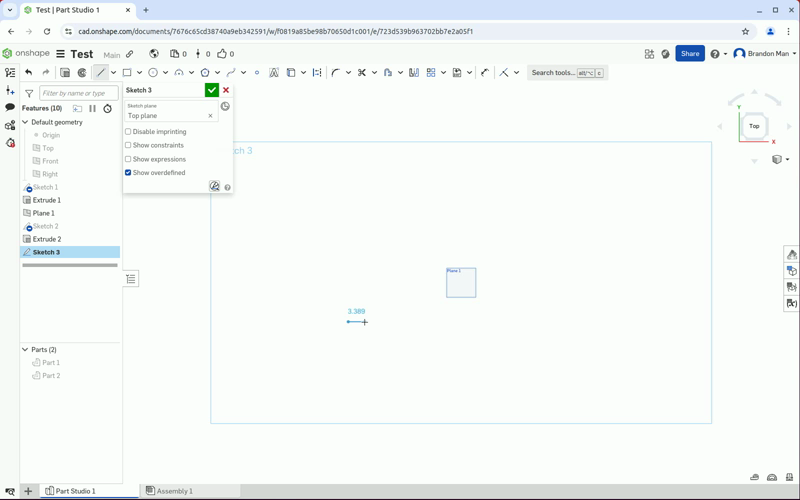
key_up(shift)
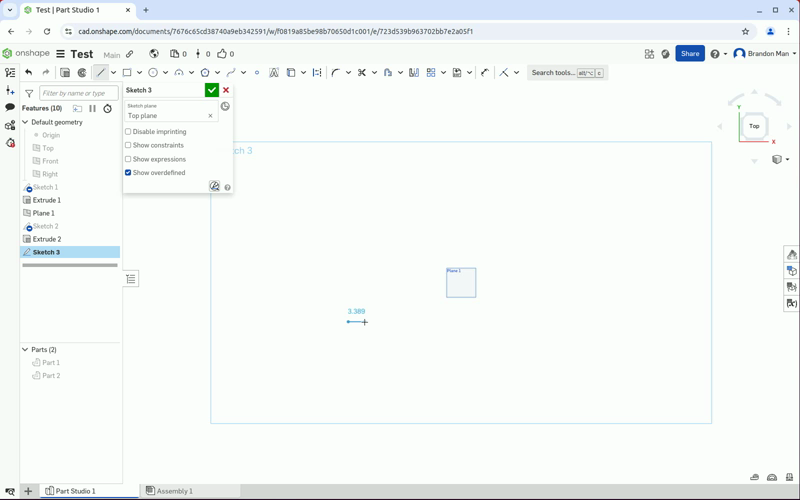
key_down(shift)
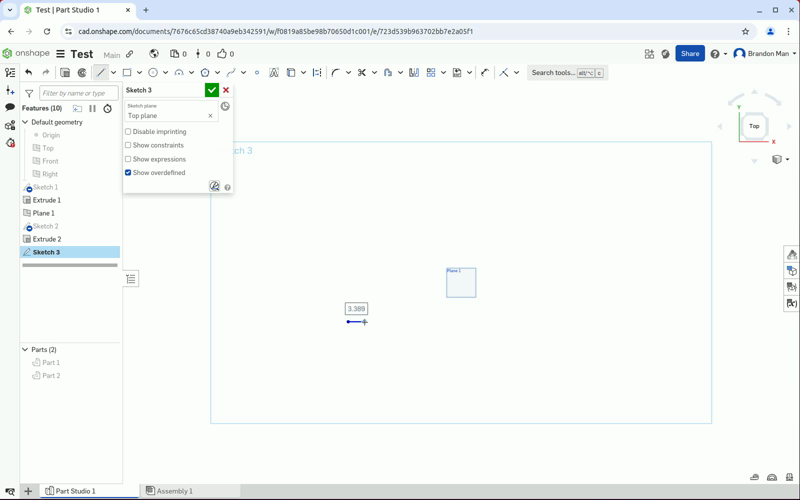
mouse_move(364, 247)
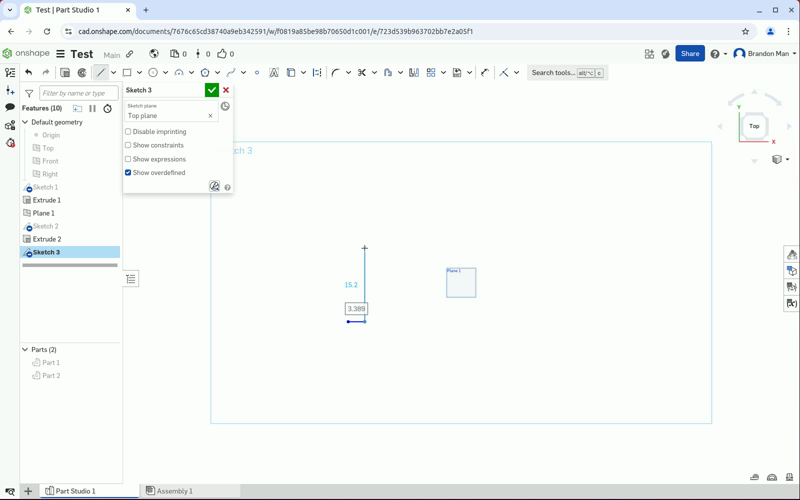
click(364, 247)
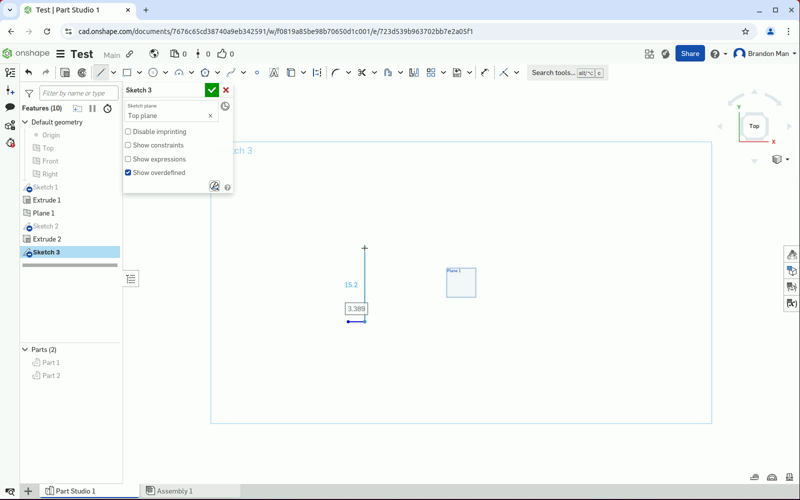
key_up(shift)
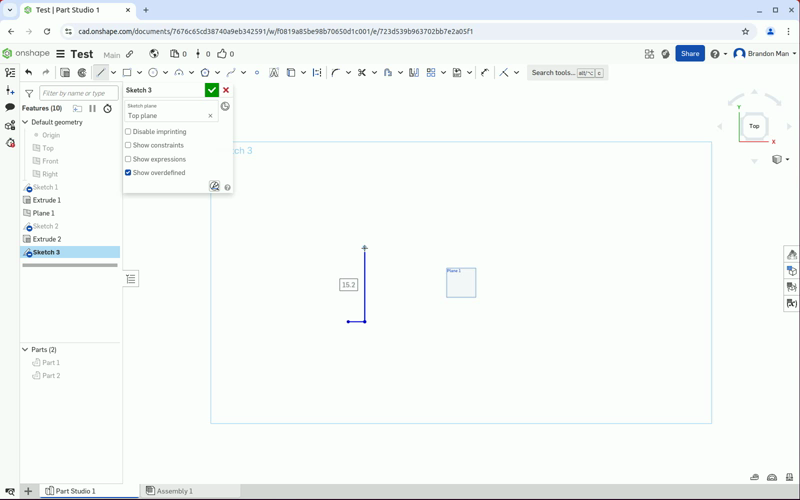
key_down(shift)
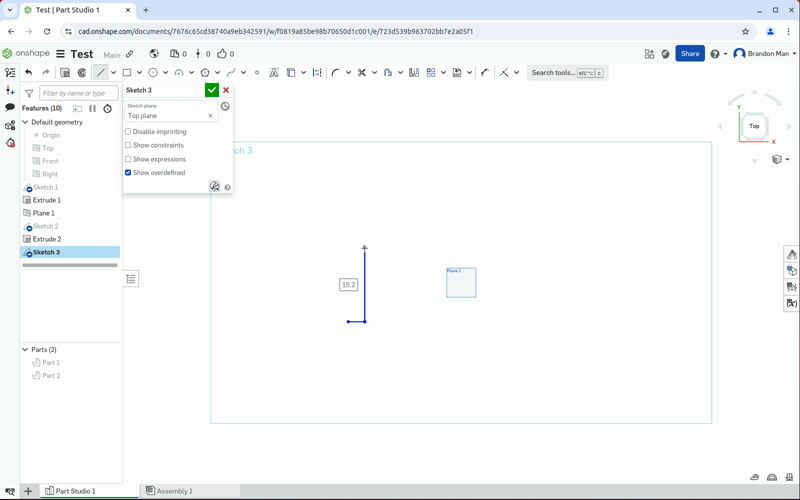
mouse_move(394, 247)
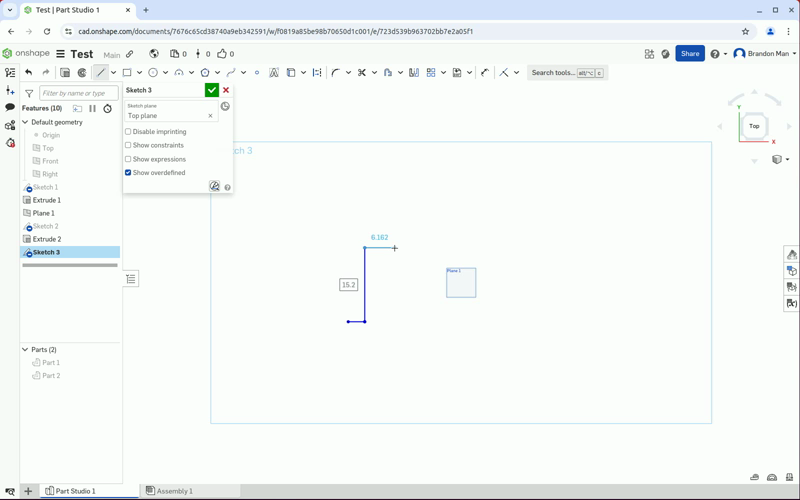
mouse_move(348, 247)
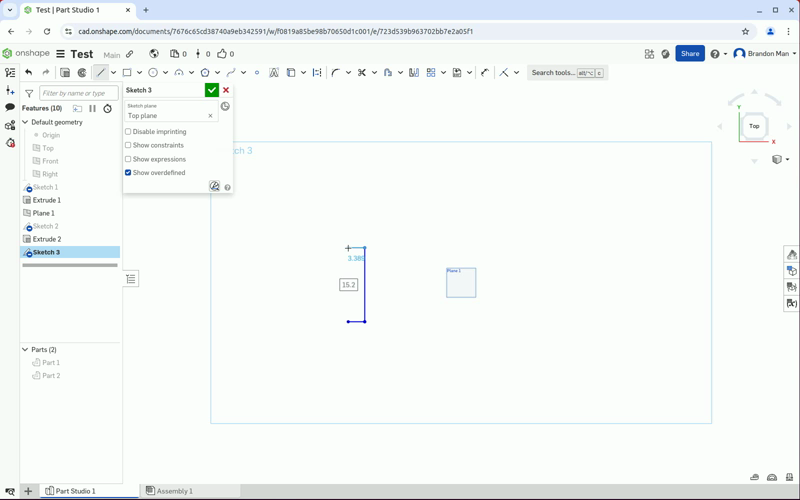
click(348, 247)
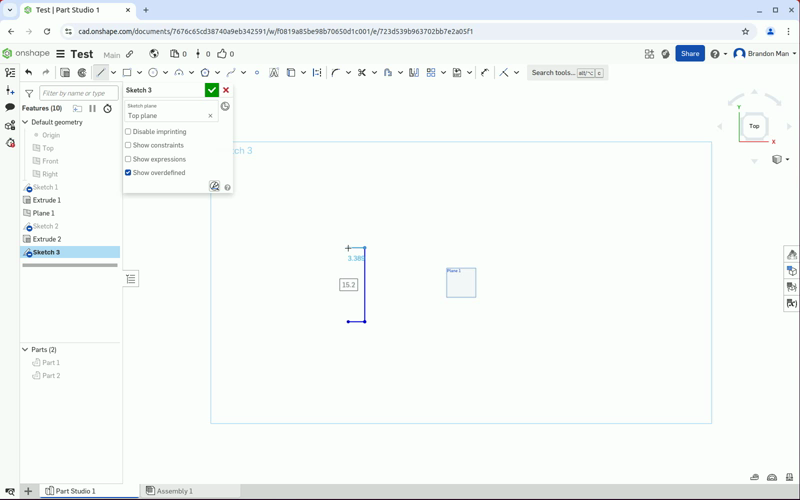
key_up(shift)
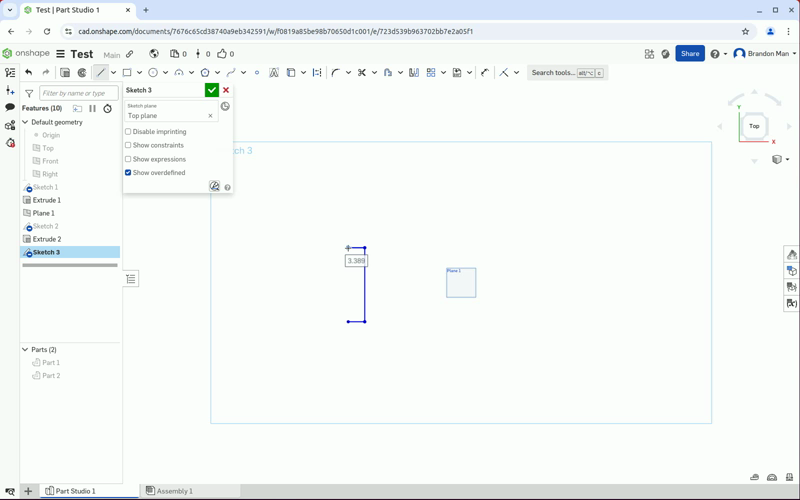
key_down(shift)
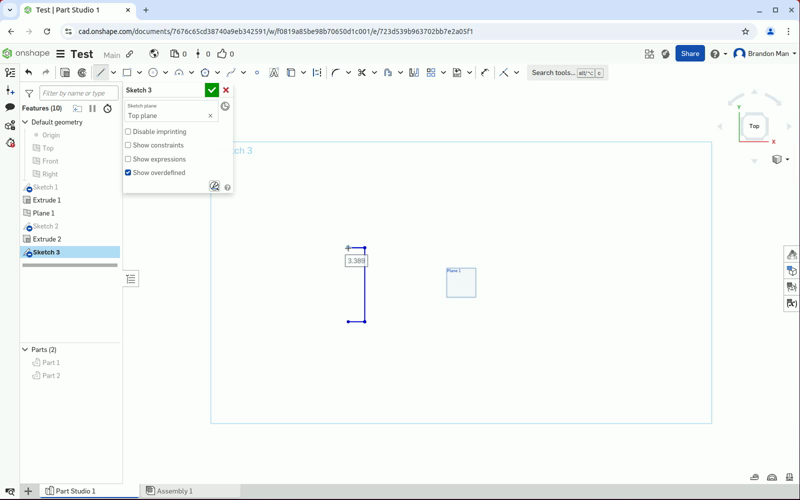
mouse_move(348, 321)
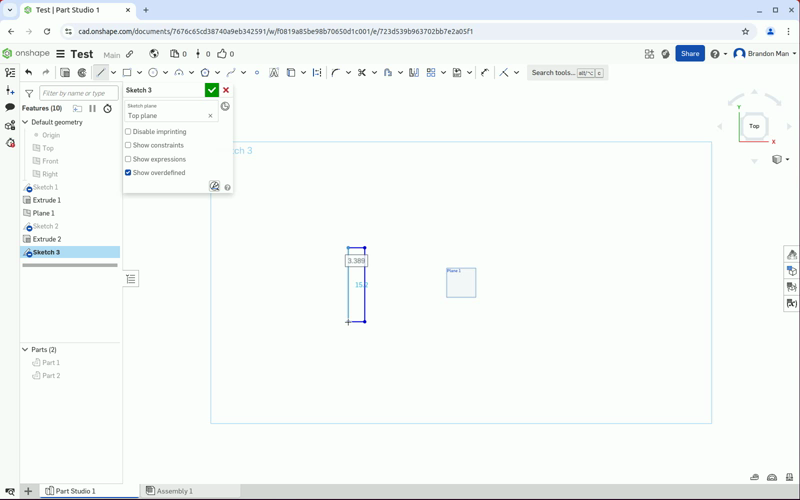
key_up(shift)
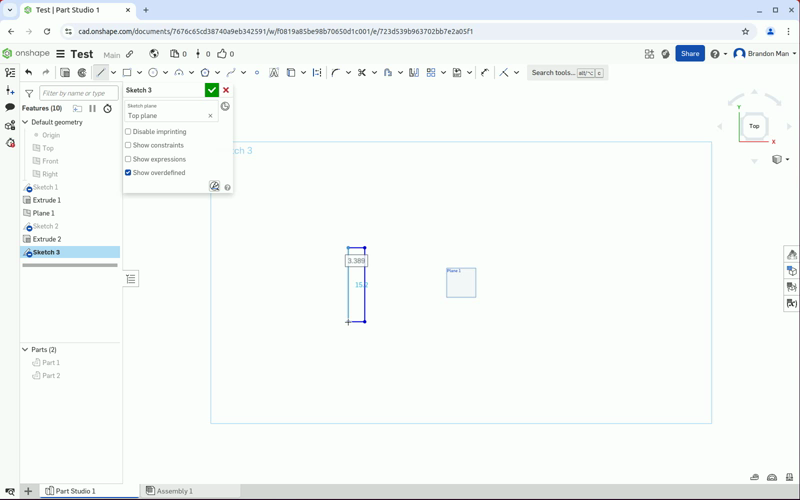
click(348, 321)
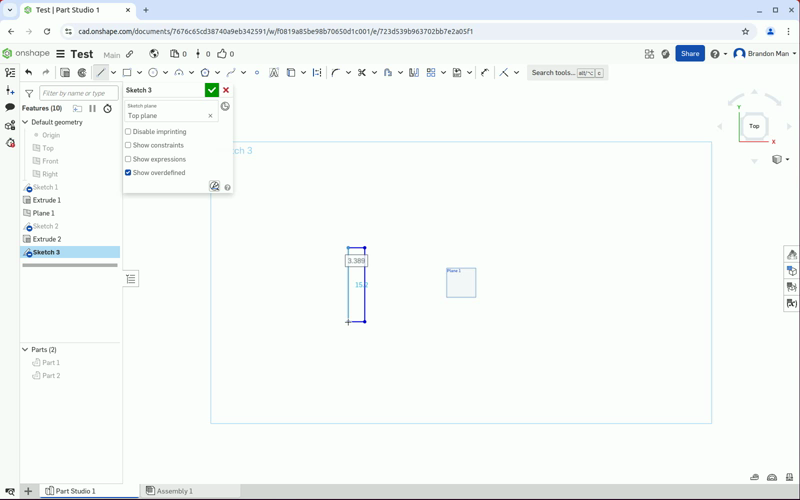
key(esc)
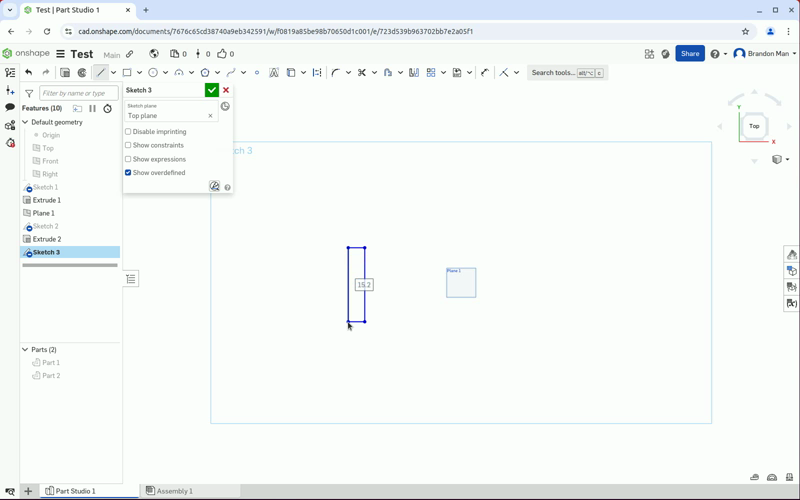
mouse_move(361, 311)
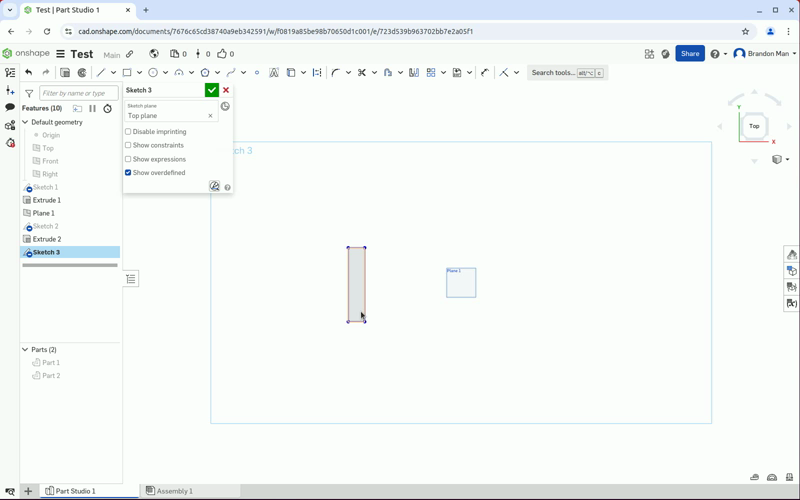
scroll(6)
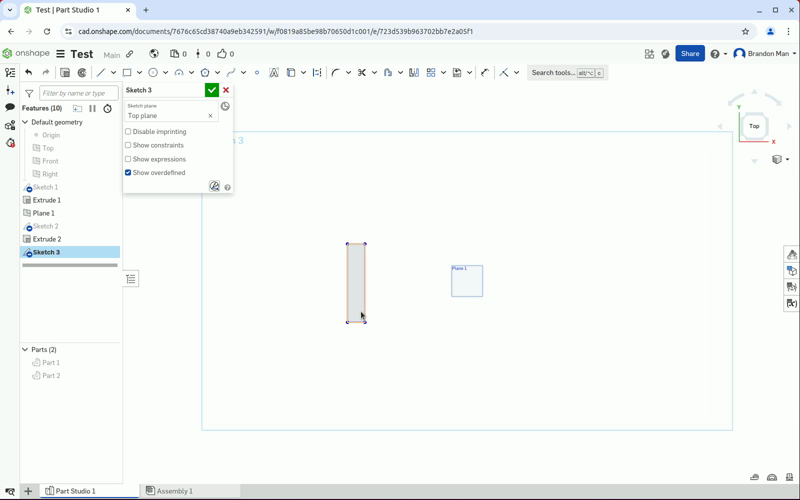
scroll(6)
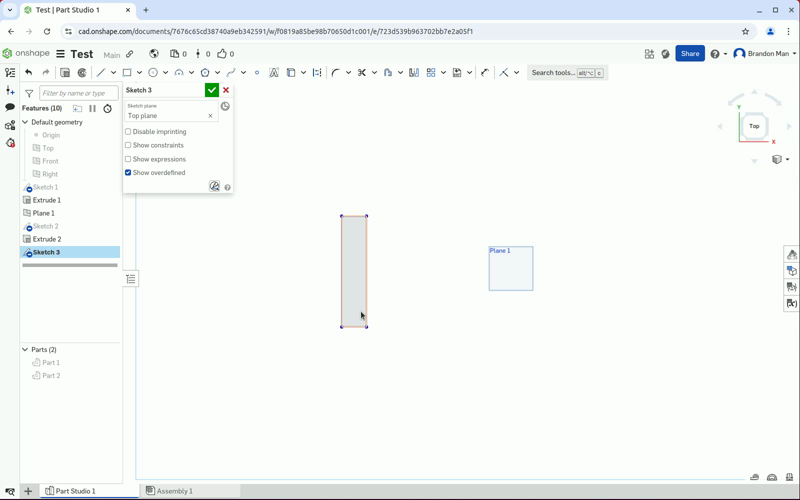
scroll(6)
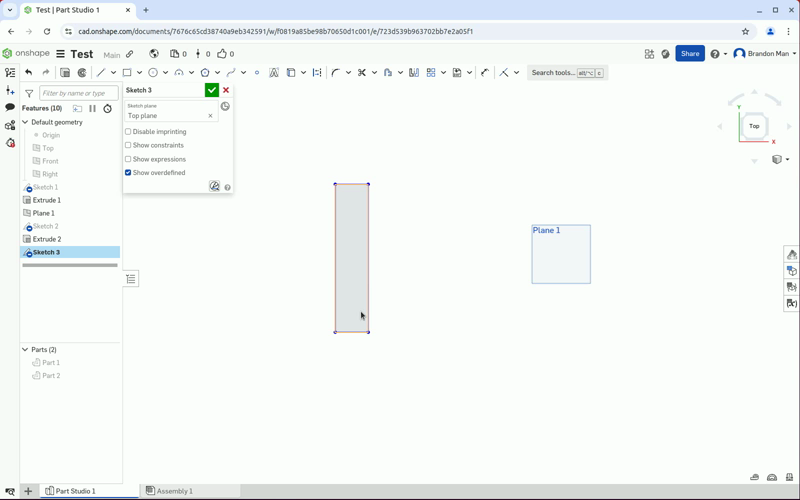
scroll(6)
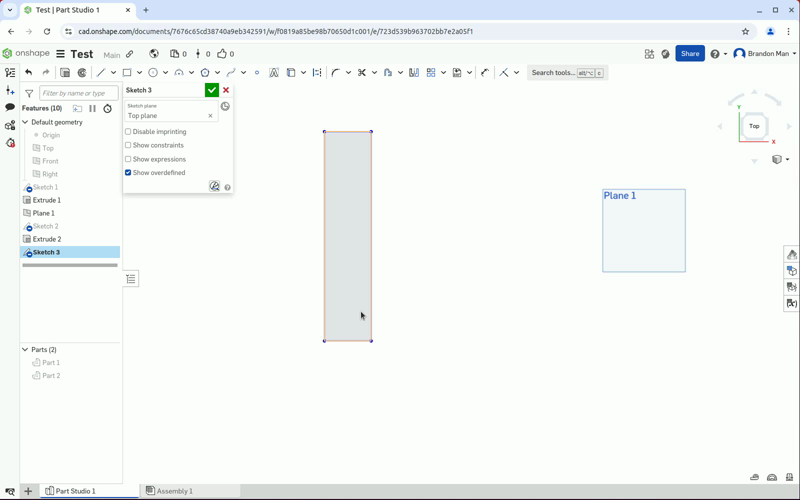
scroll(6)
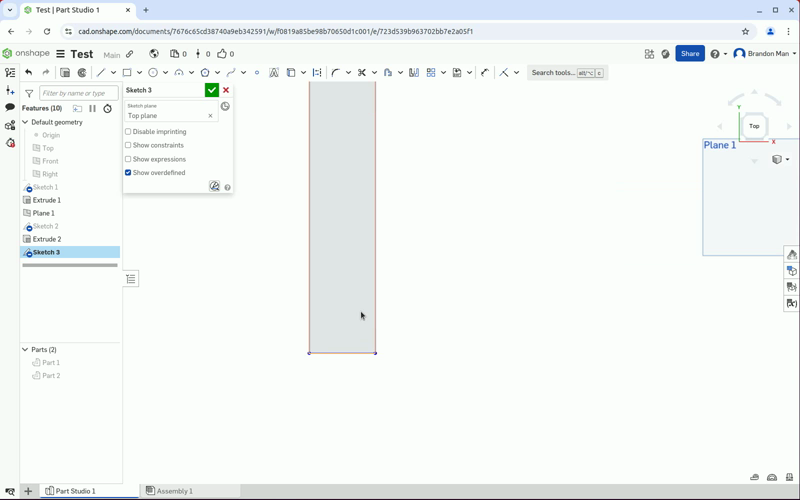
scroll(6)
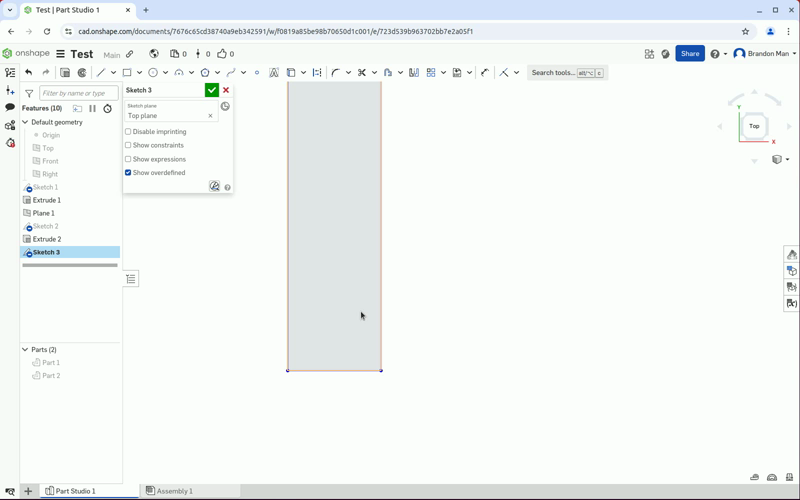
scroll(6)
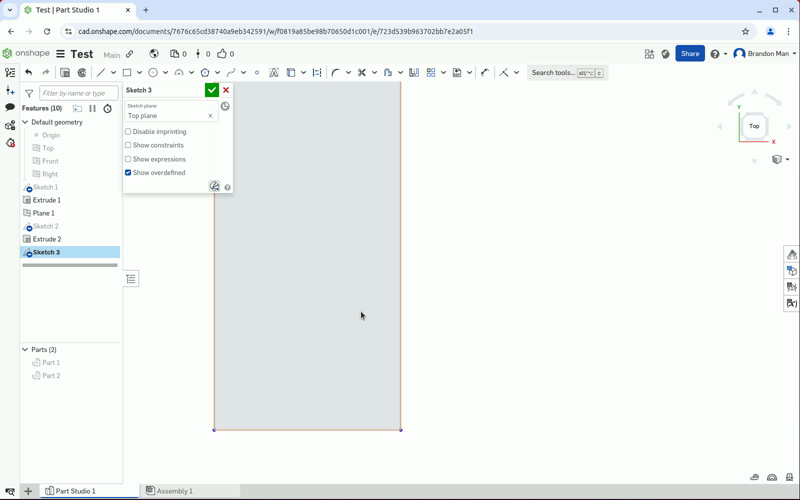
click(361, 311)
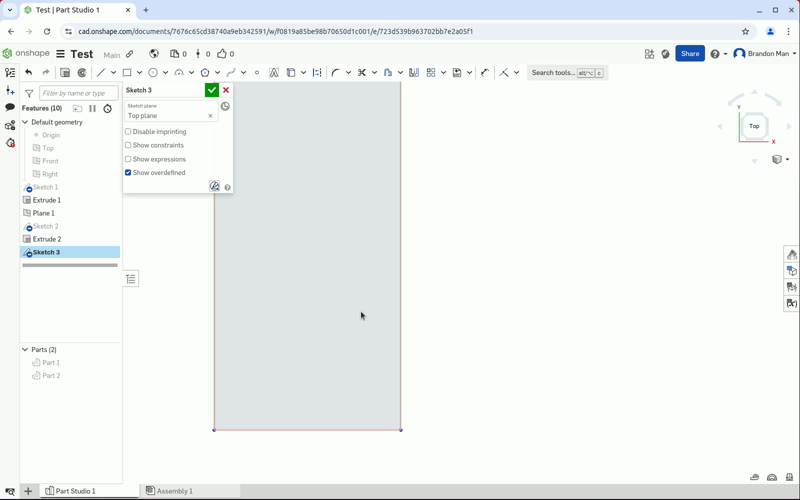
scroll(-6)
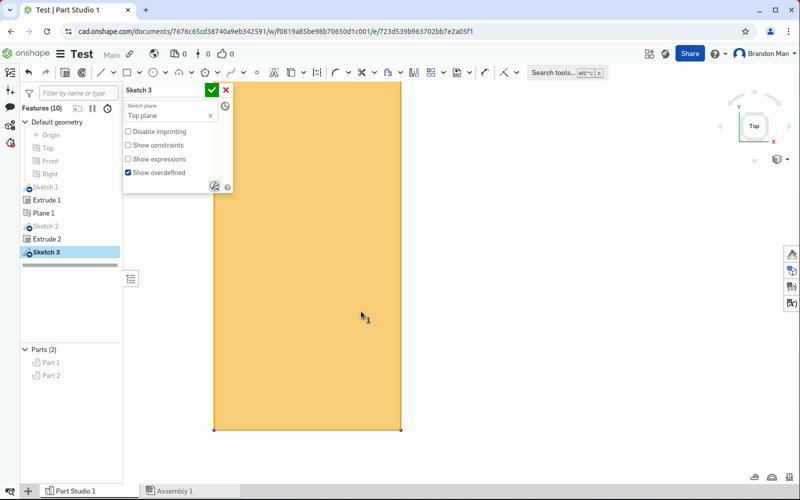
scroll(-6)
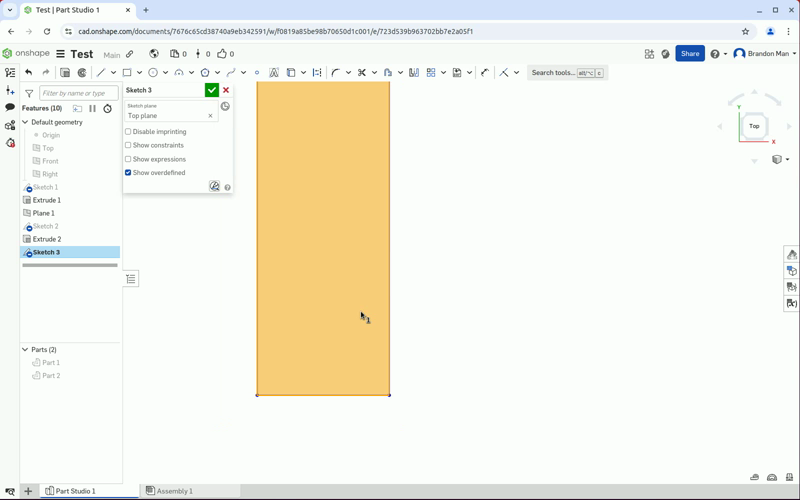
scroll(-6)
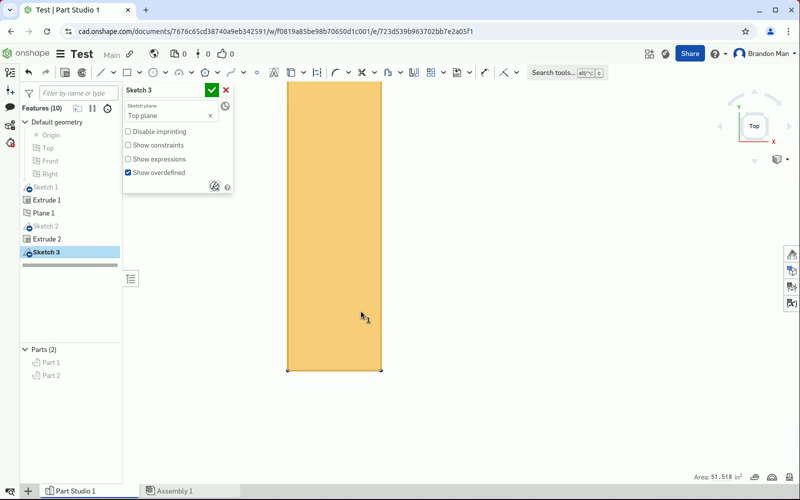
scroll(-6)
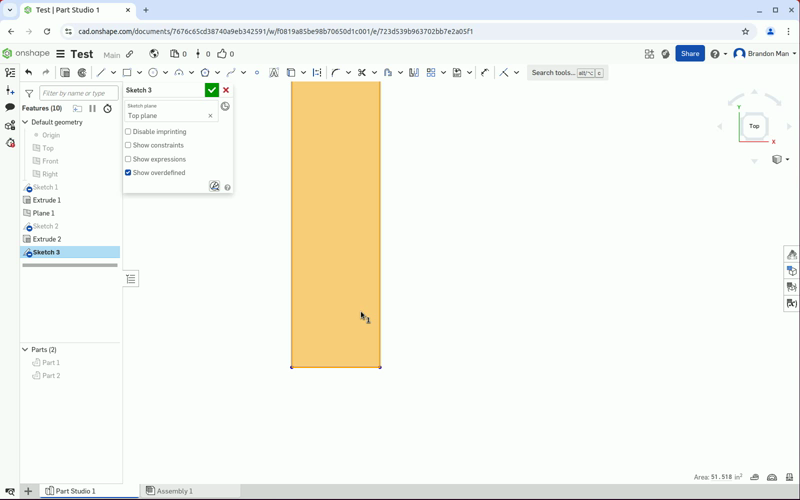
scroll(-6)
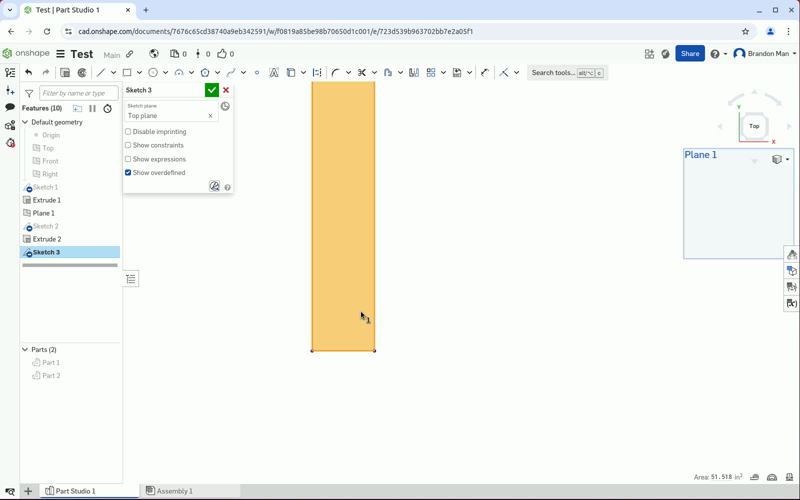
scroll(-6)
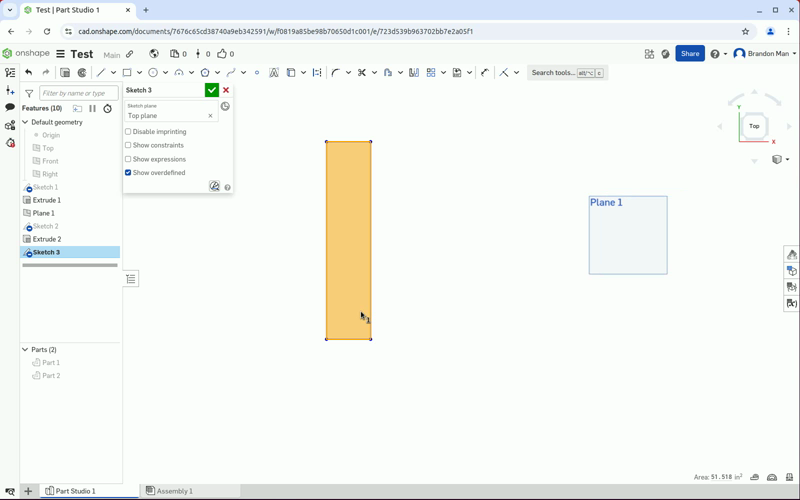
scroll(-6)
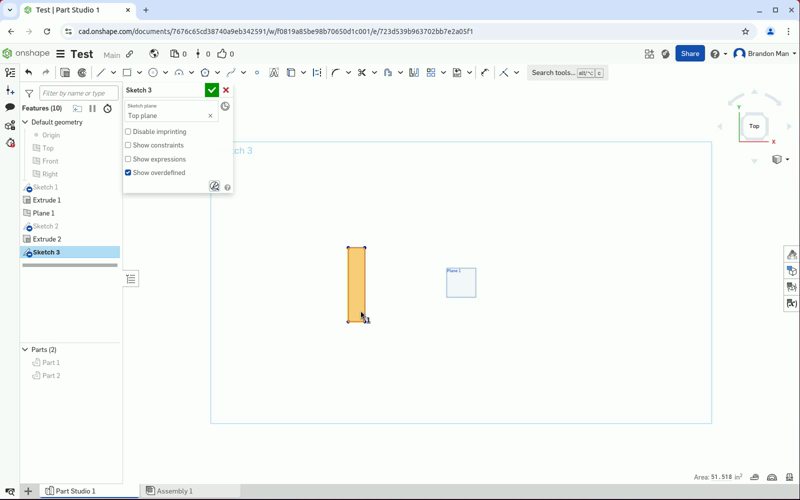
mouse_move(73, 352)
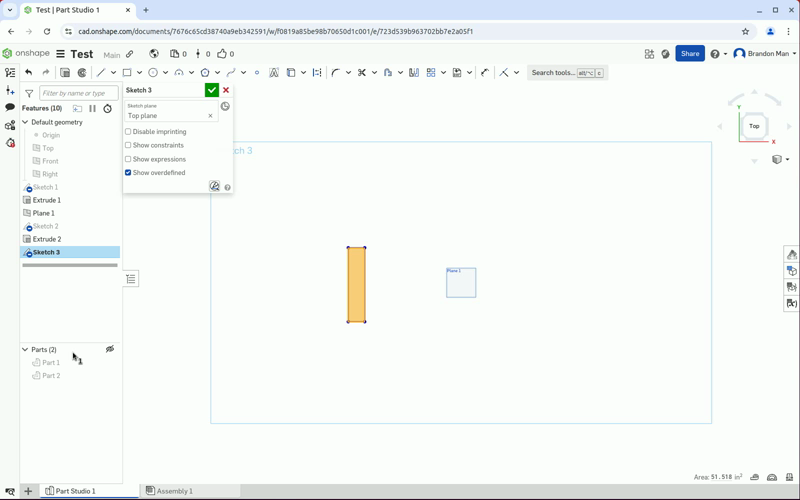
key(shift+y)
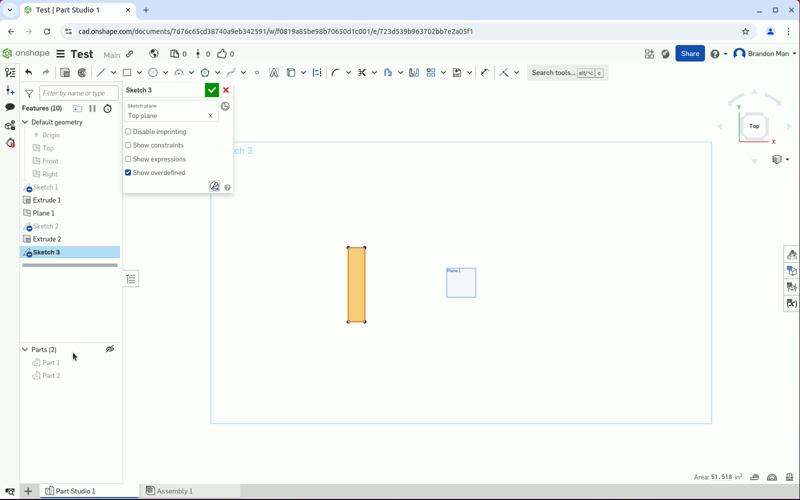
key(shift+e)
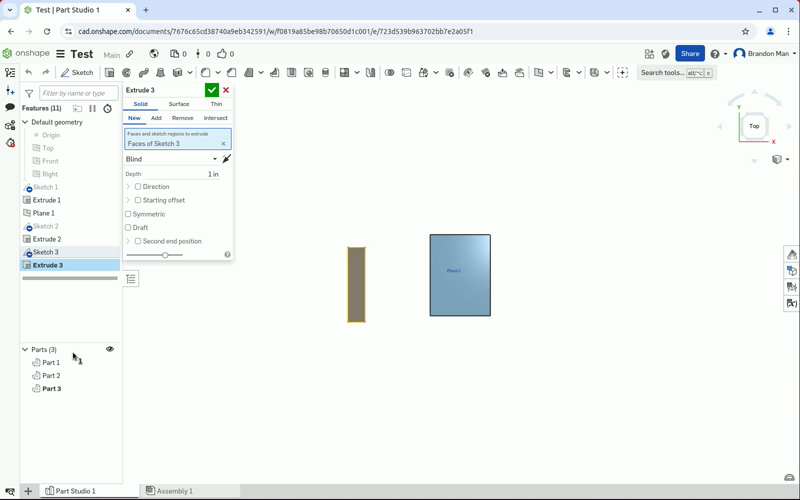
mouse_move(143, 106)
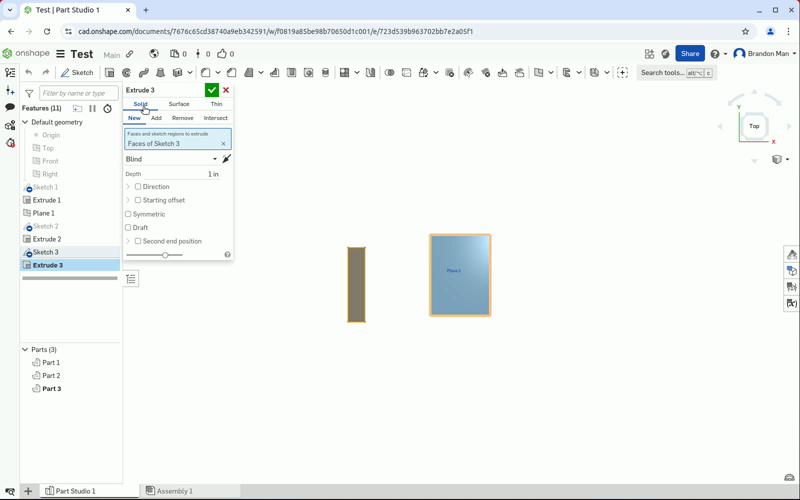
click(143, 106)
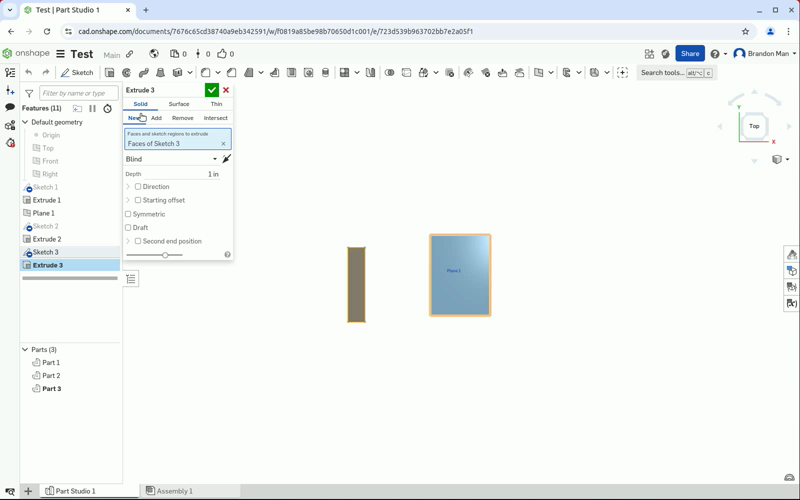
mouse_move(137, 120)
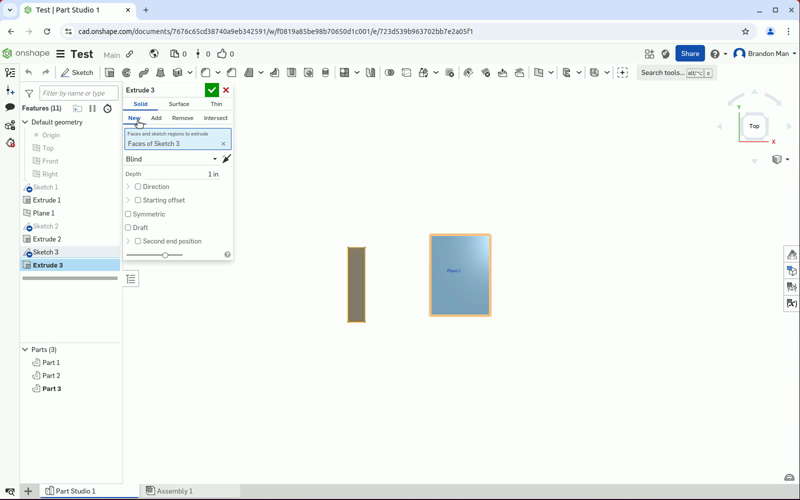
click(137, 120)
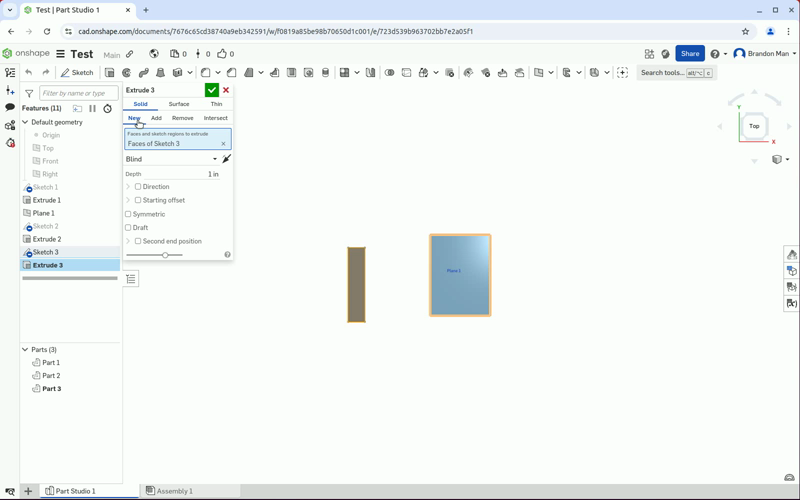
key(tab, 4)
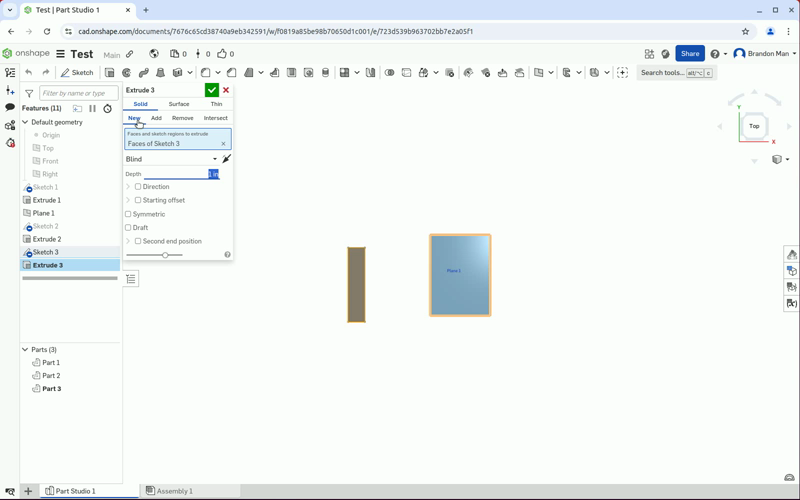
text(5.536)
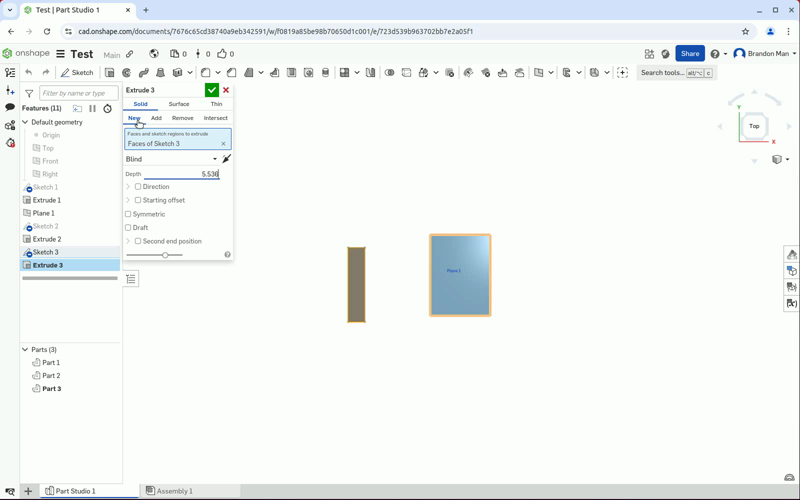
key(enter)
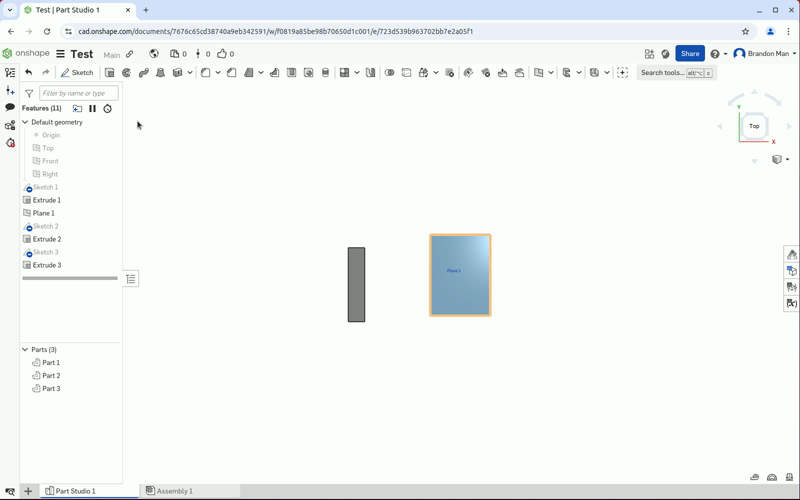
key(shift+h)
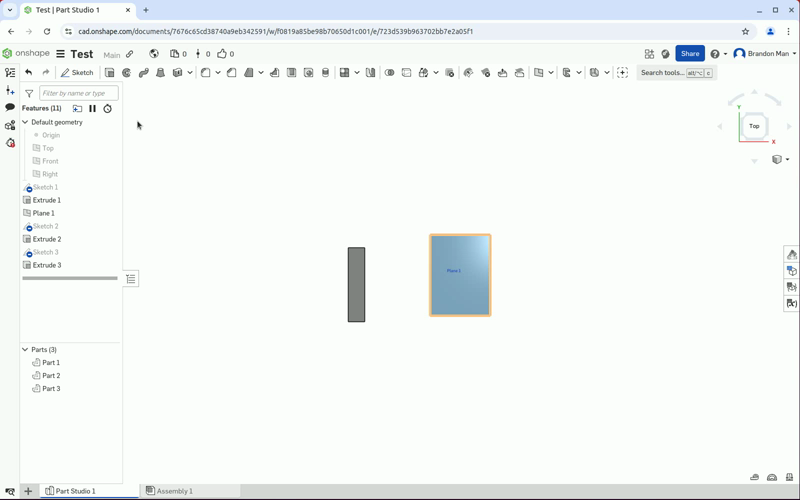
key(shift+h)
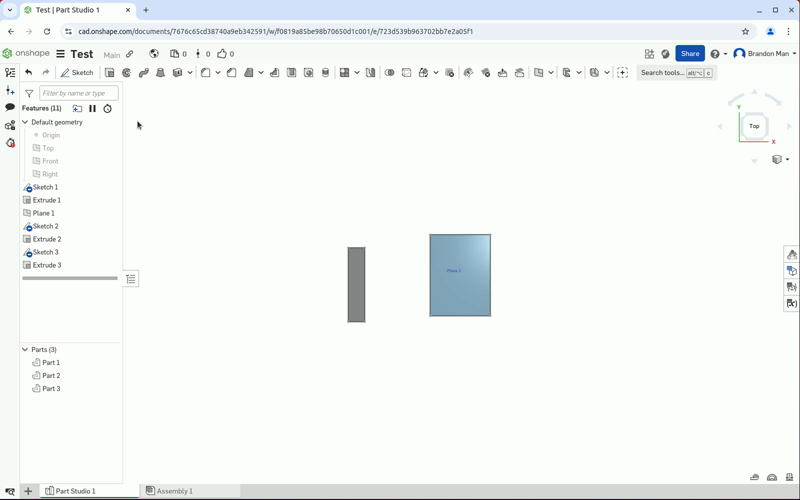
key(shift+7)
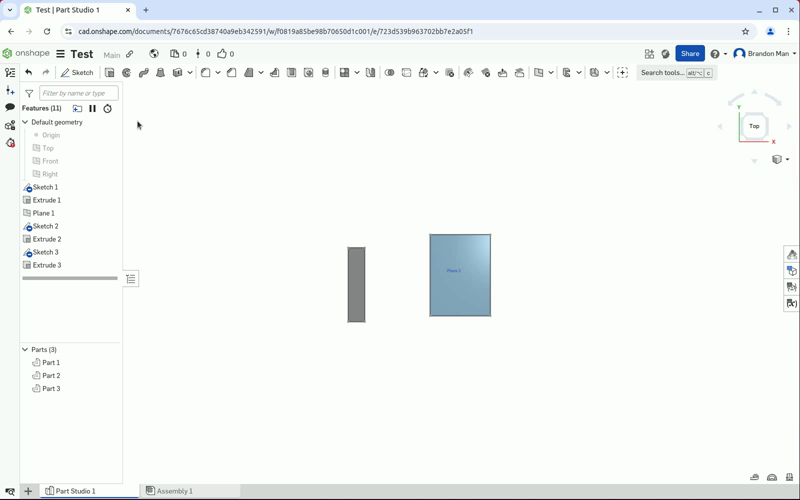
key(up, 3)
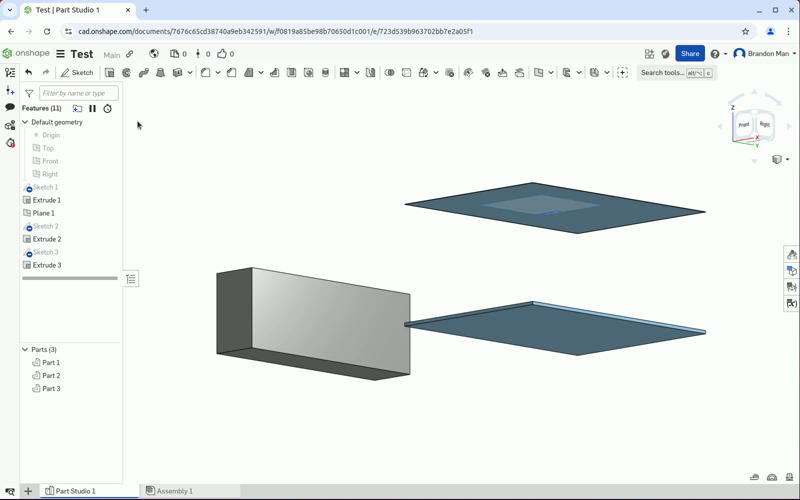
key(left, 3)
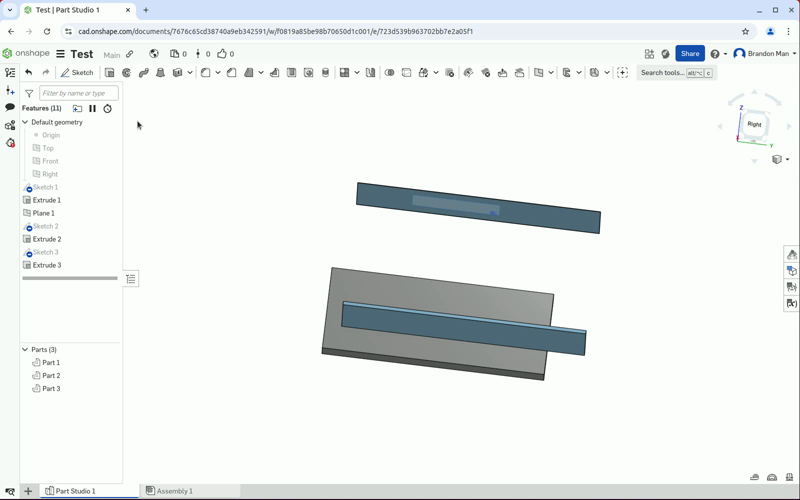
key(right, 3)
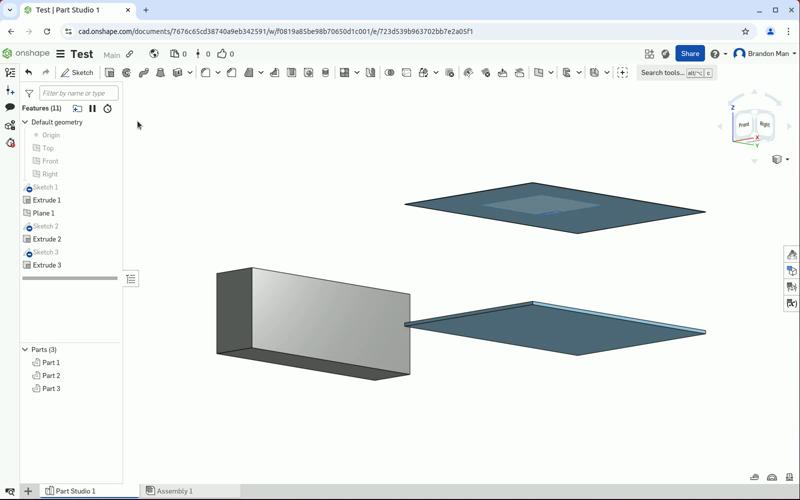
key(down, 3)
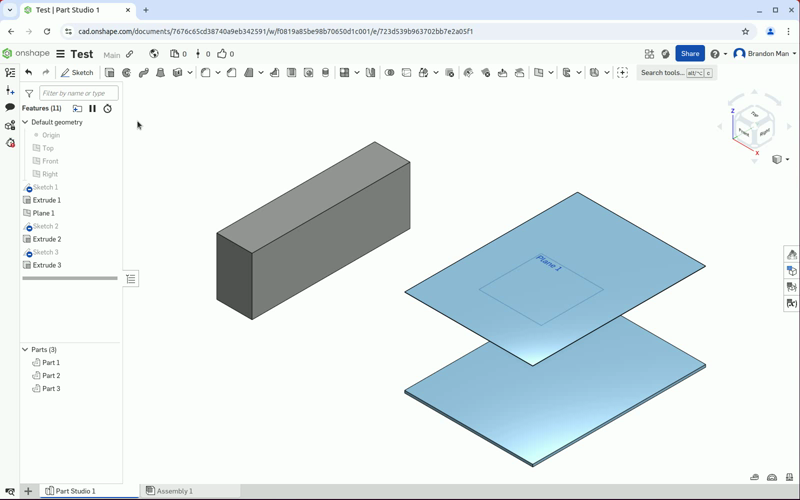
mouse_move(73, 189)
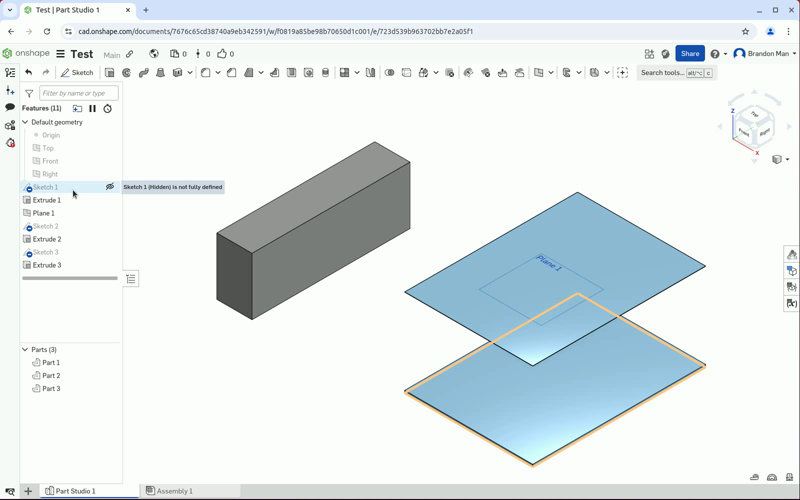
click(73, 189)